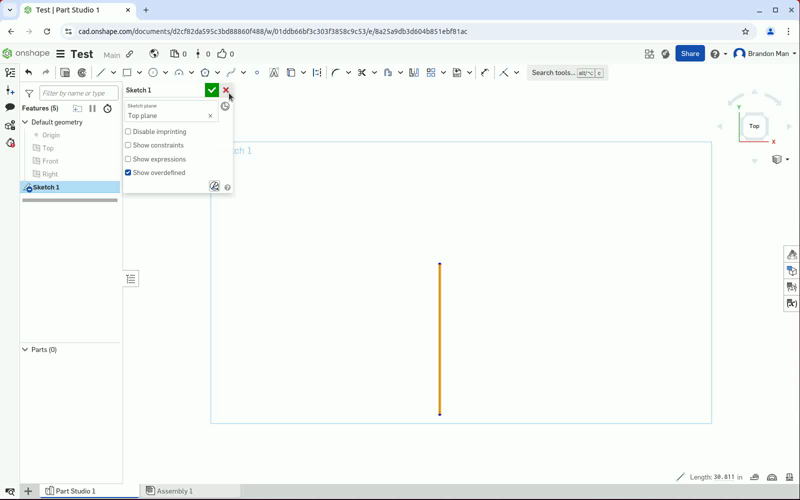
key(shift+h)
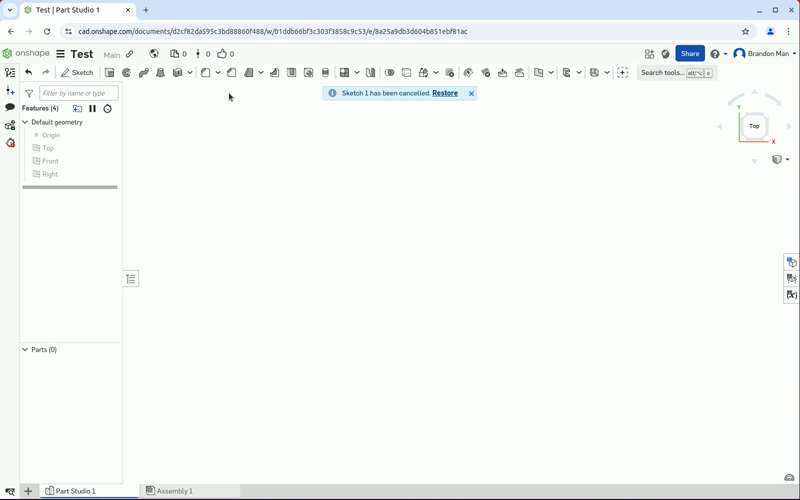
mouse_move(73, 352)
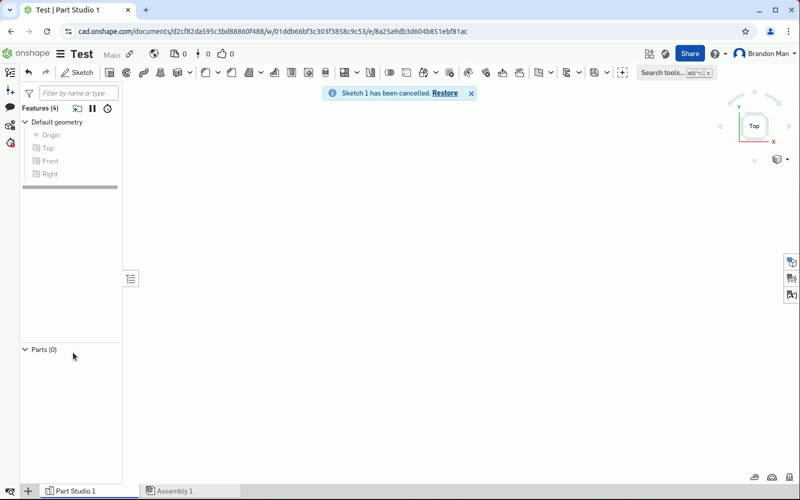
key(y)
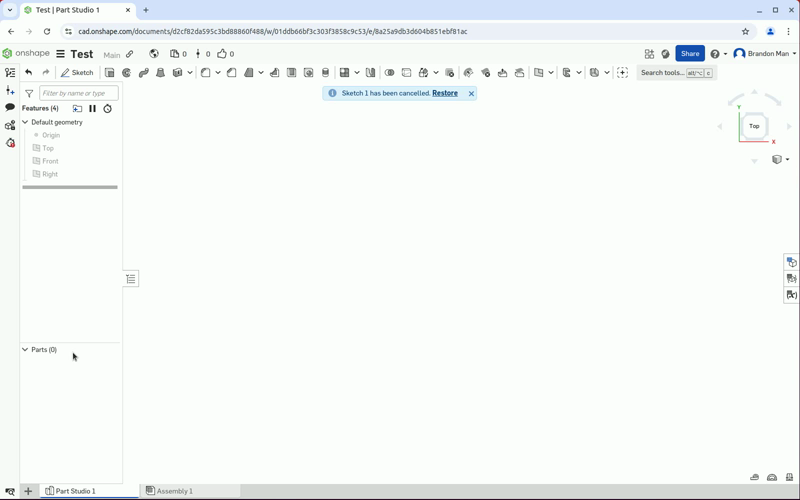
key(shift+p)
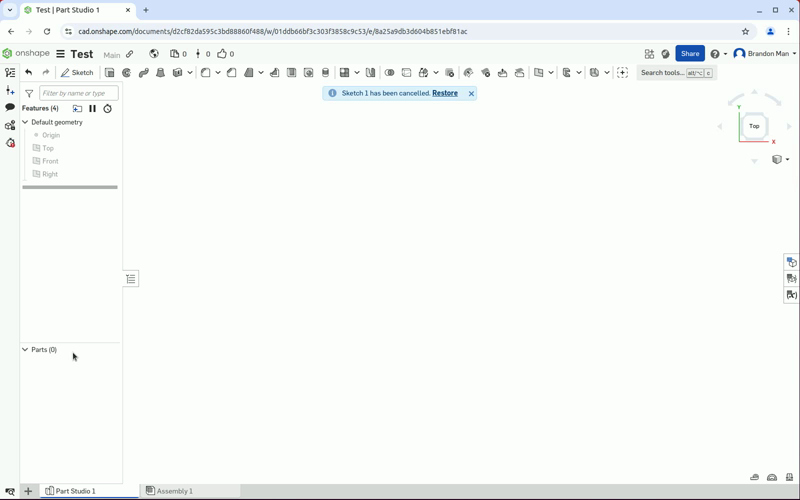
key(space)
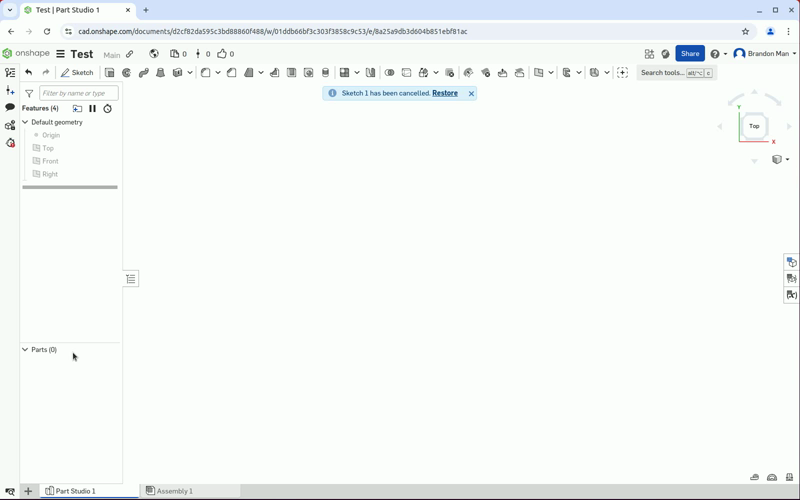
key_down(shift)
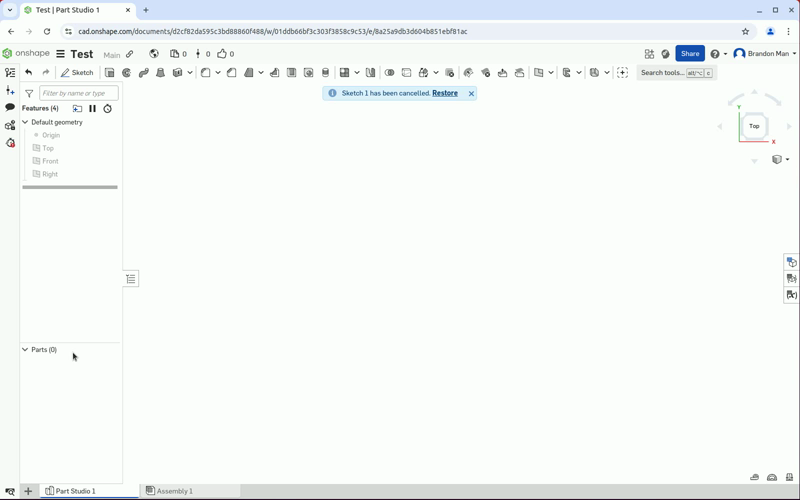
key(up)
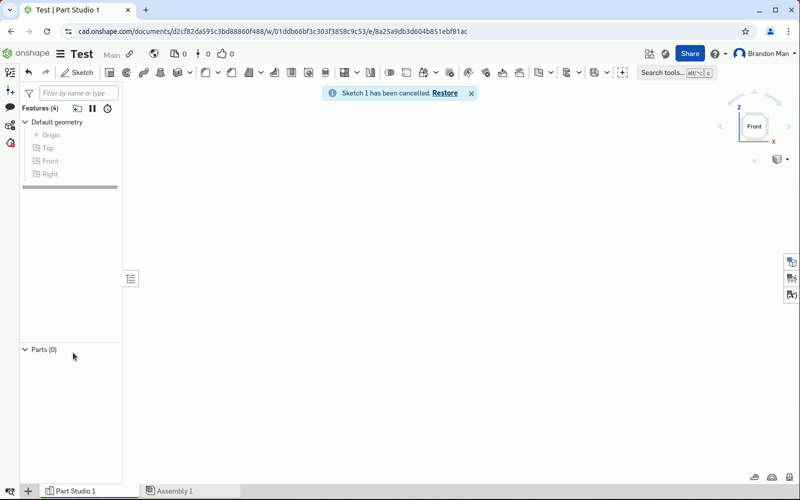
key_up(shift)
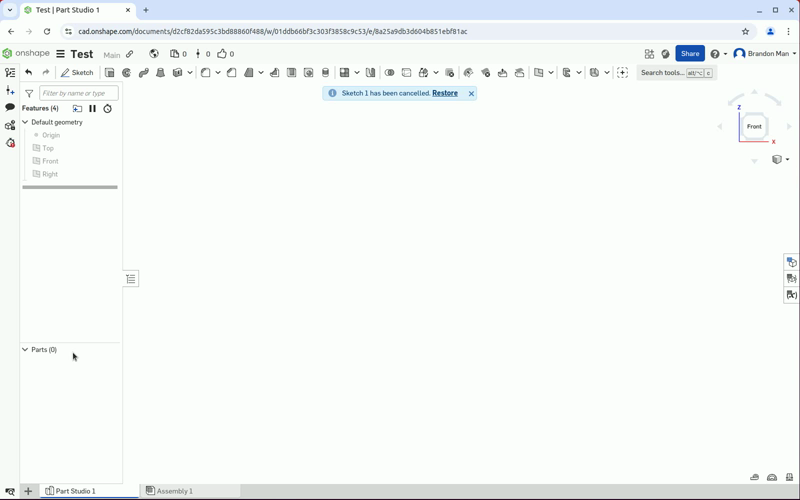
mouse_move(73, 352)
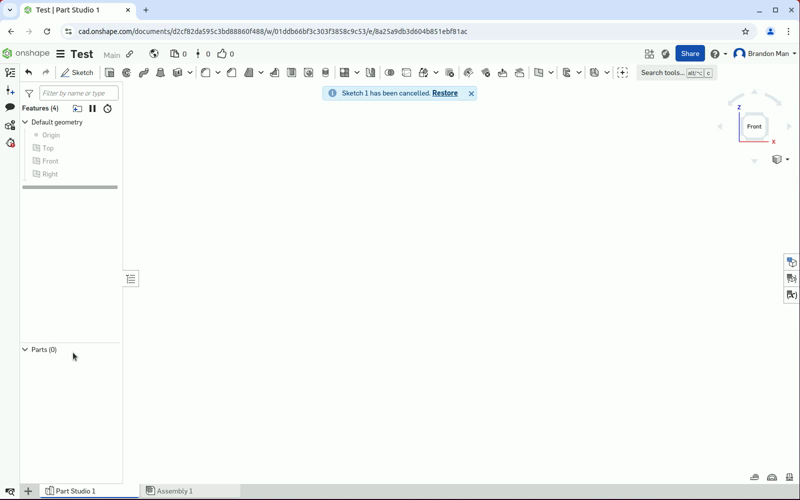
key(shift+y)
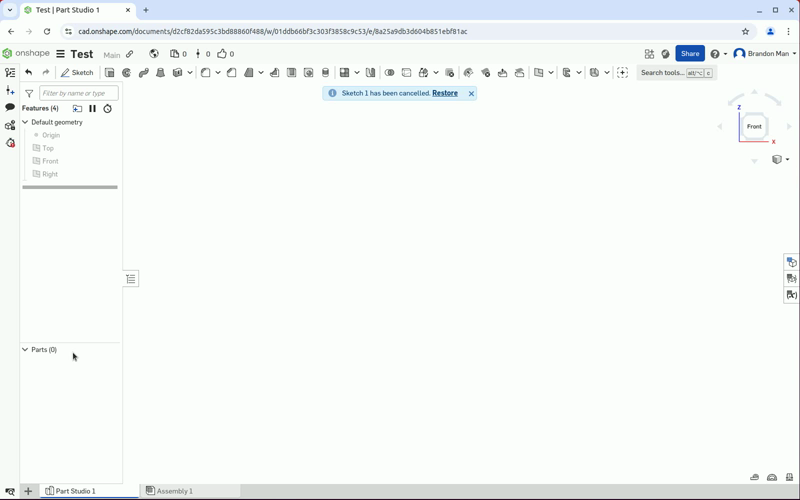
key(shift+s)
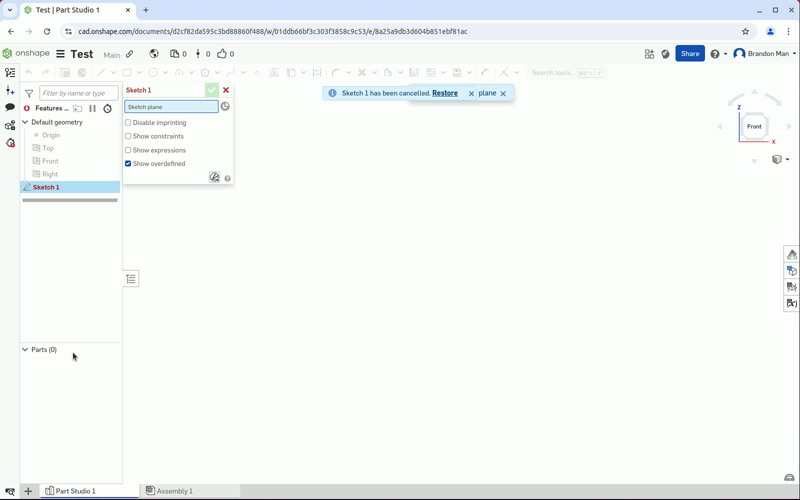
mouse_move(73, 163)
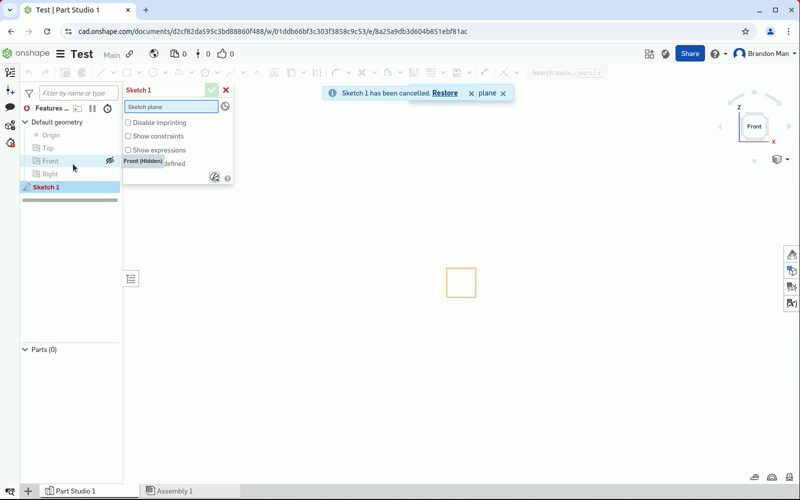
click(73, 163)
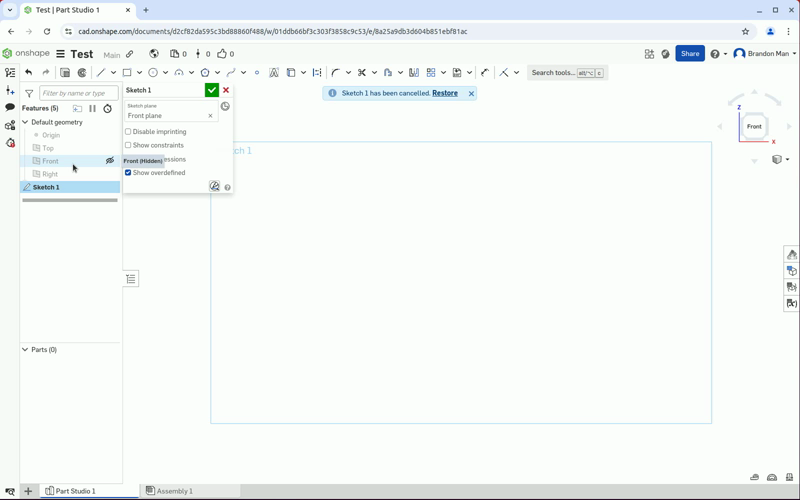
mouse_move(73, 352)
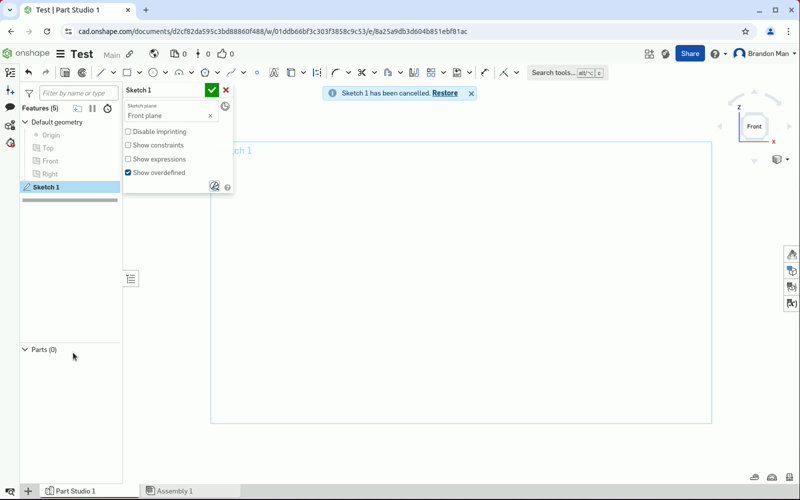
key(y)
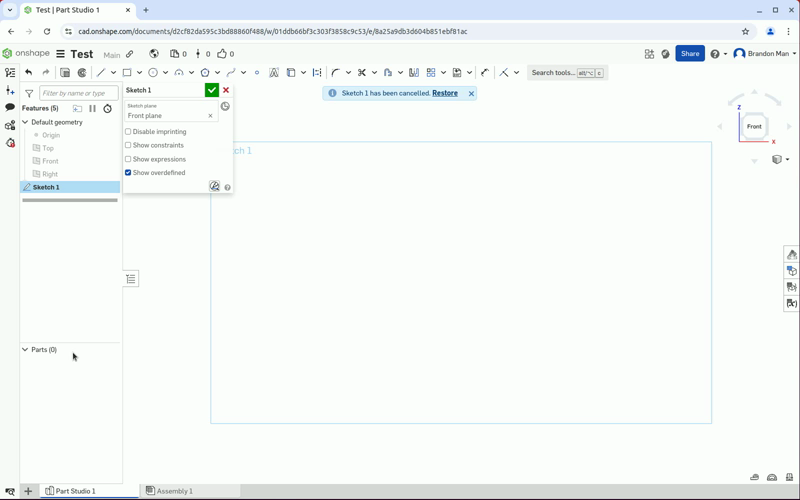
key(l)
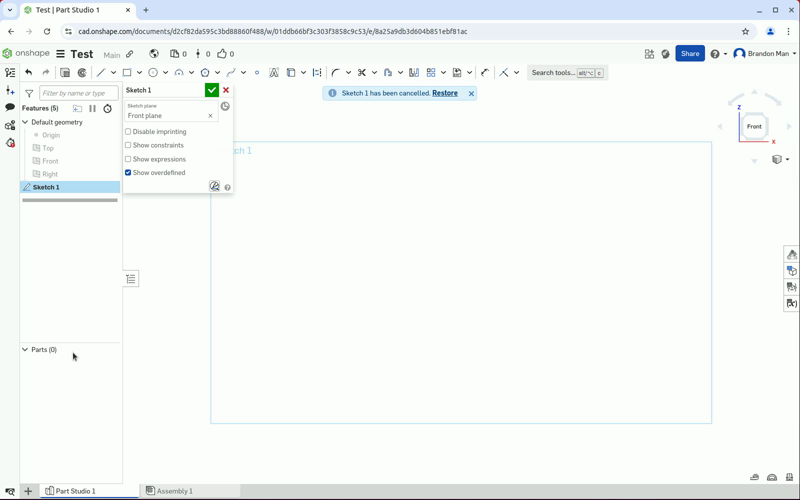
key_down(shift)
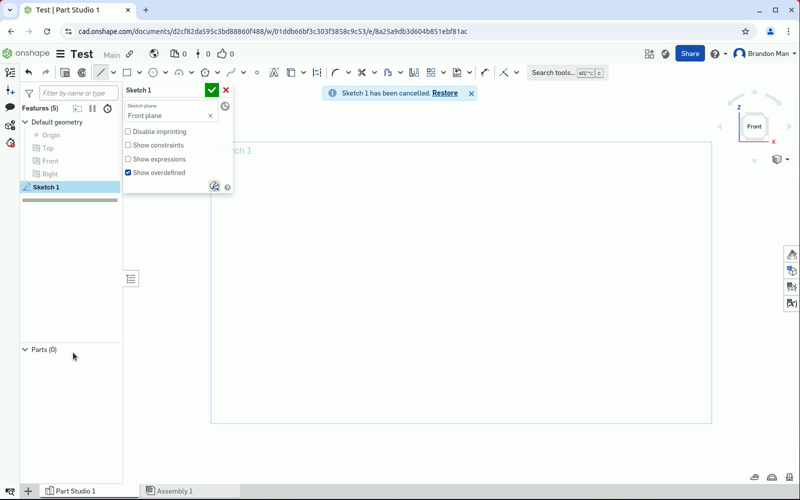
mouse_move(348, 282)
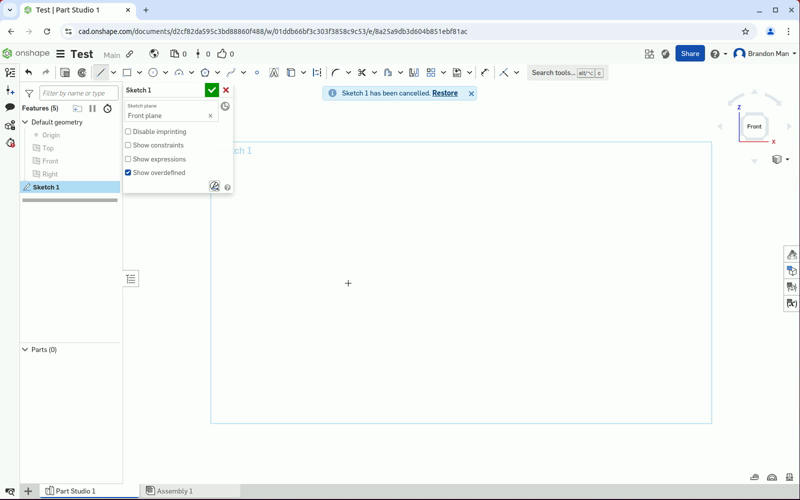
click(348, 282)
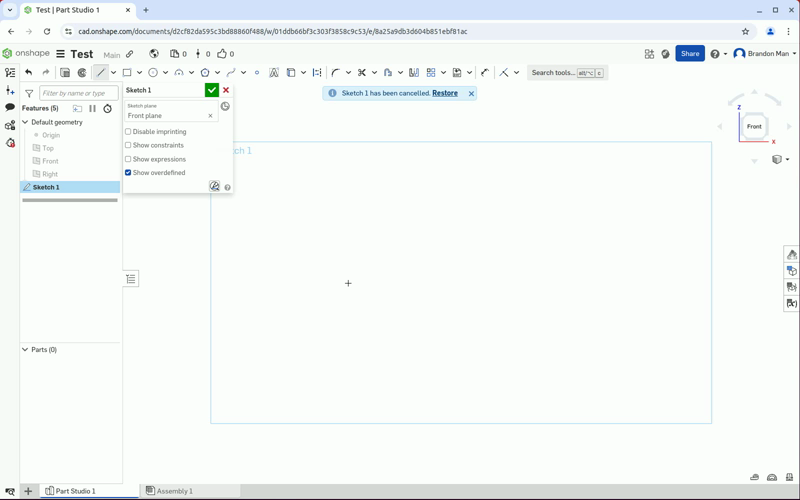
key_up(shift)
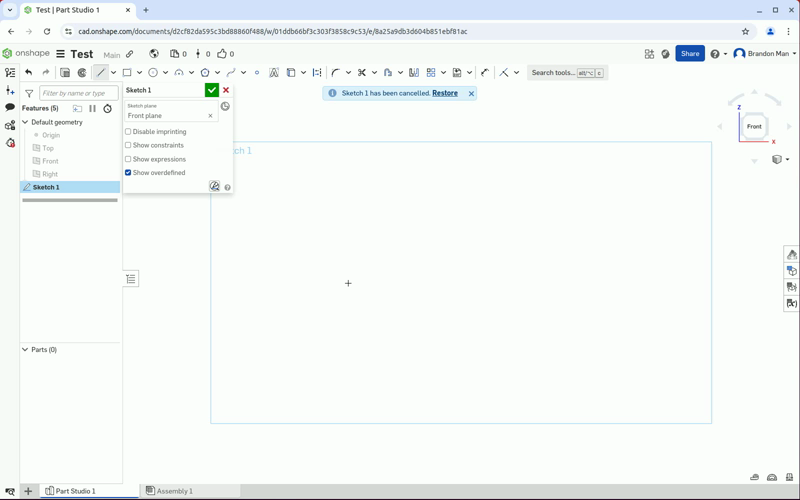
key_down(shift)
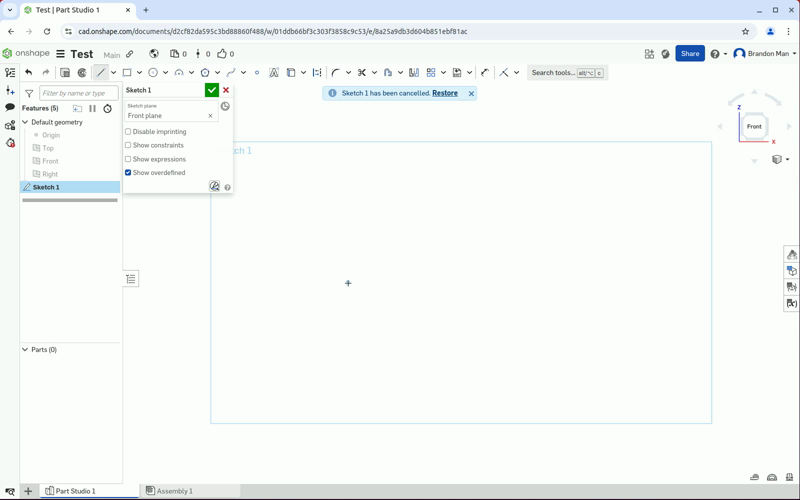
mouse_move(477, 282)
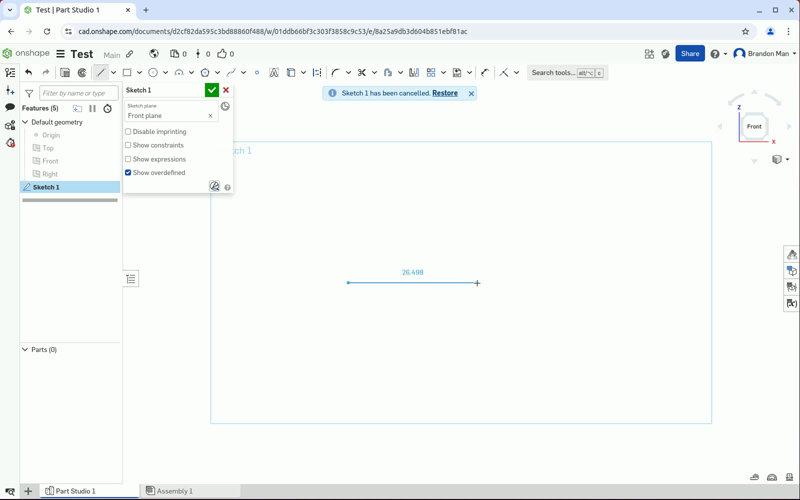
click(477, 282)
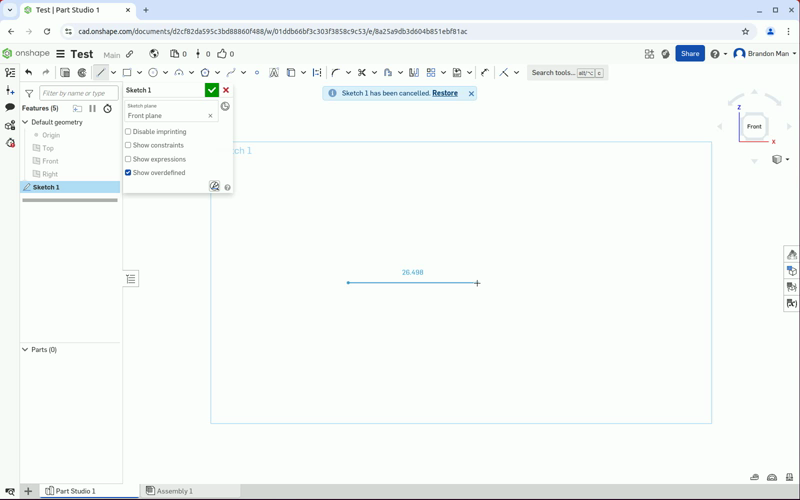
key_up(shift)
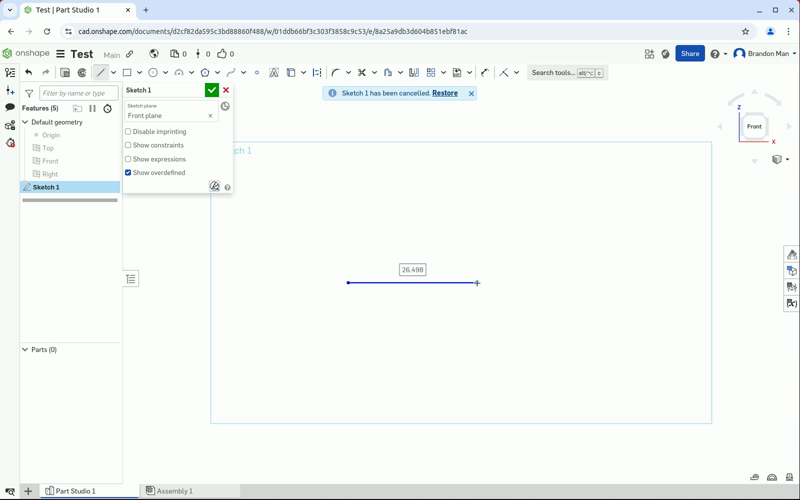
key_down(shift)
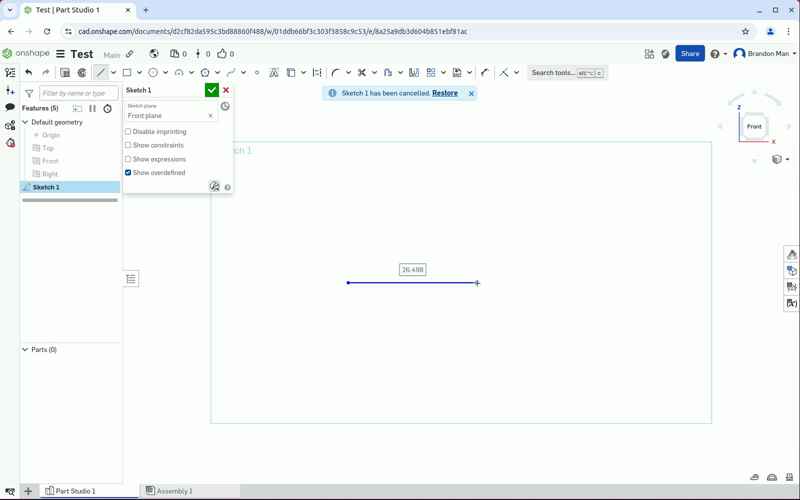
mouse_move(507, 282)
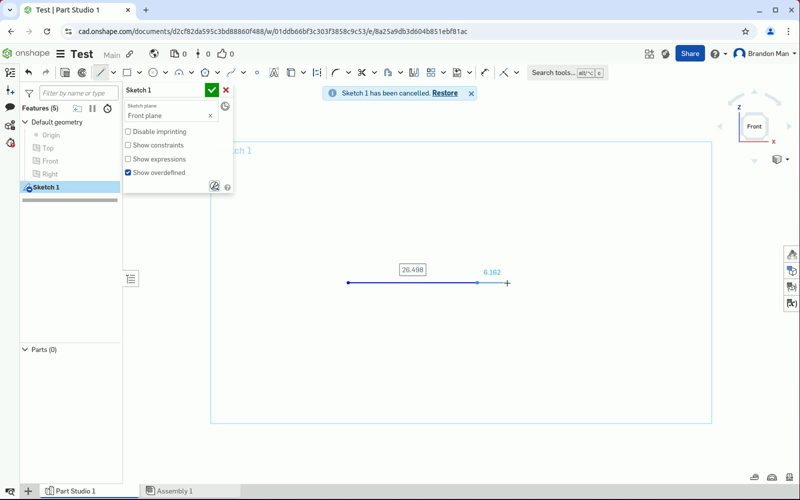
mouse_move(477, 239)
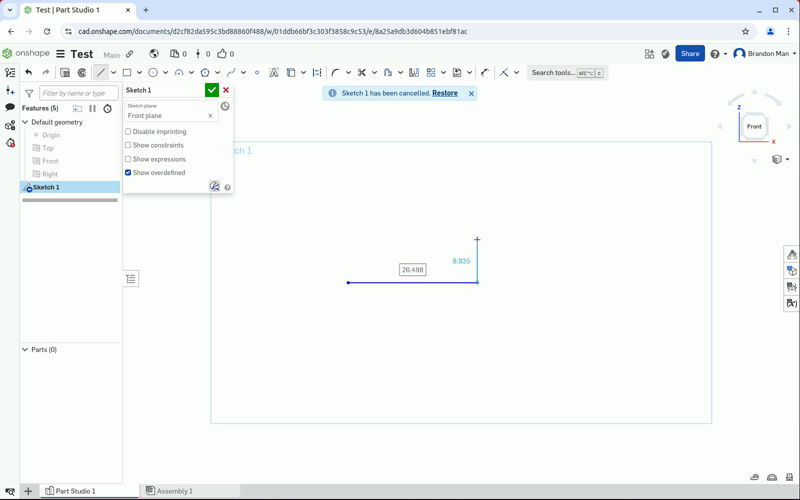
click(477, 239)
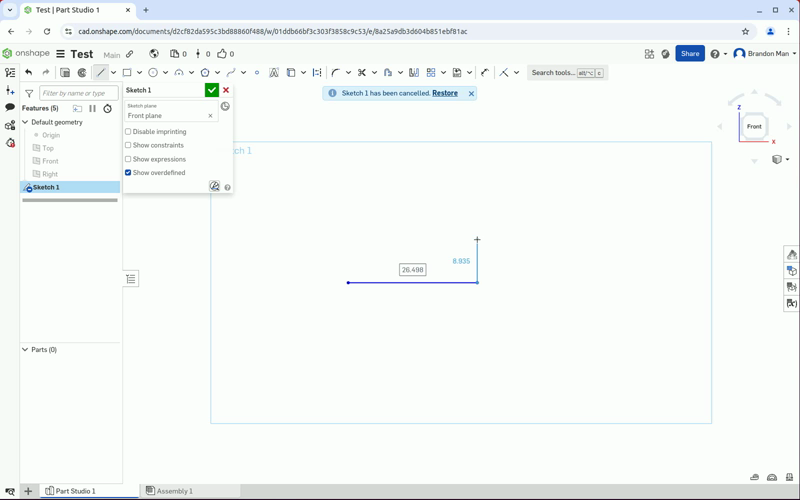
key_up(shift)
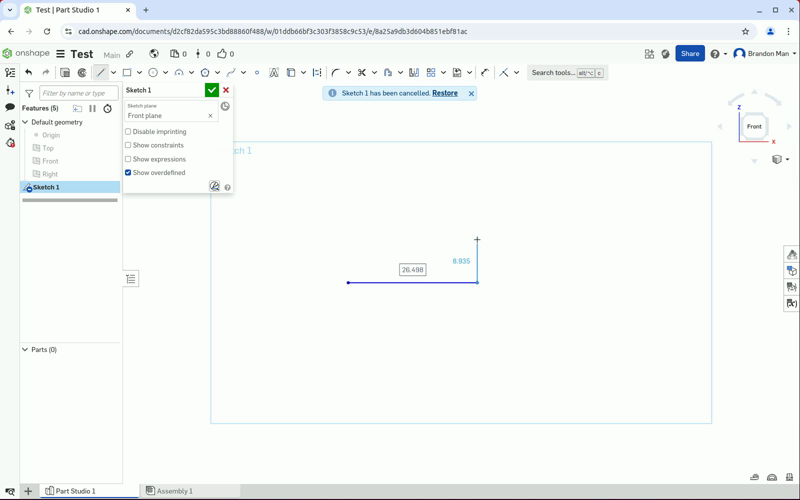
key_down(shift)
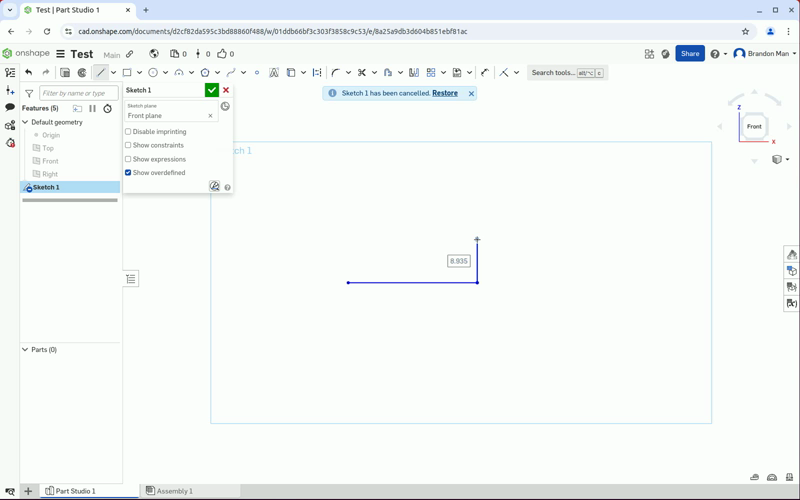
mouse_move(391, 239)
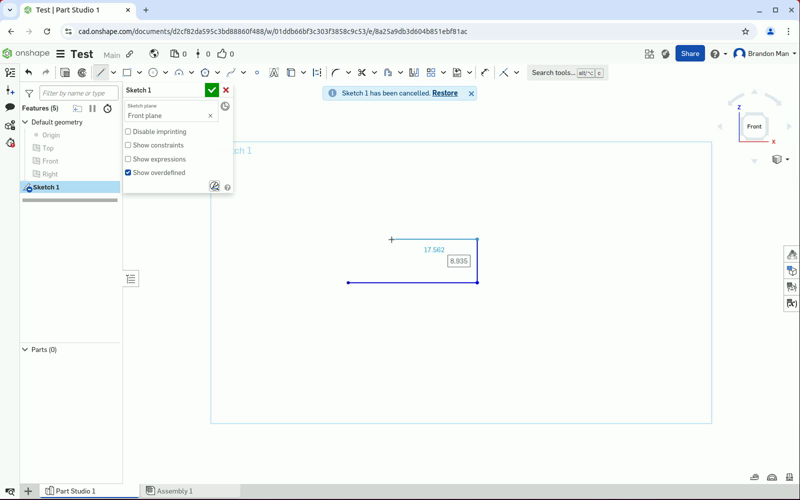
click(391, 239)
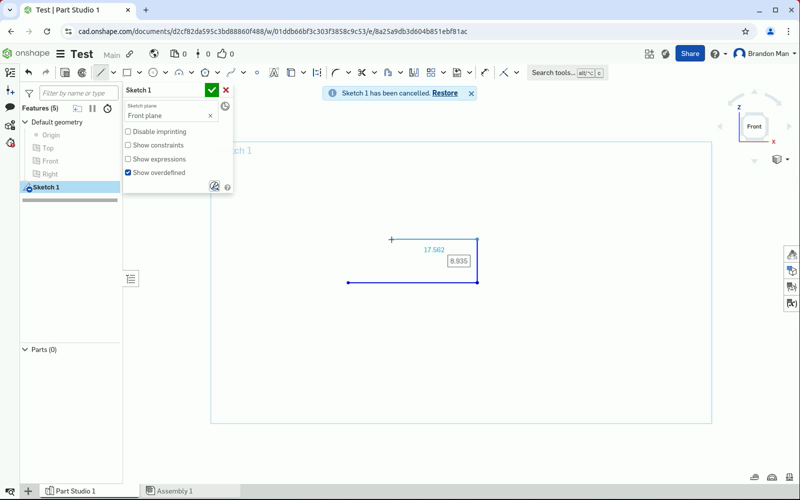
key_up(shift)
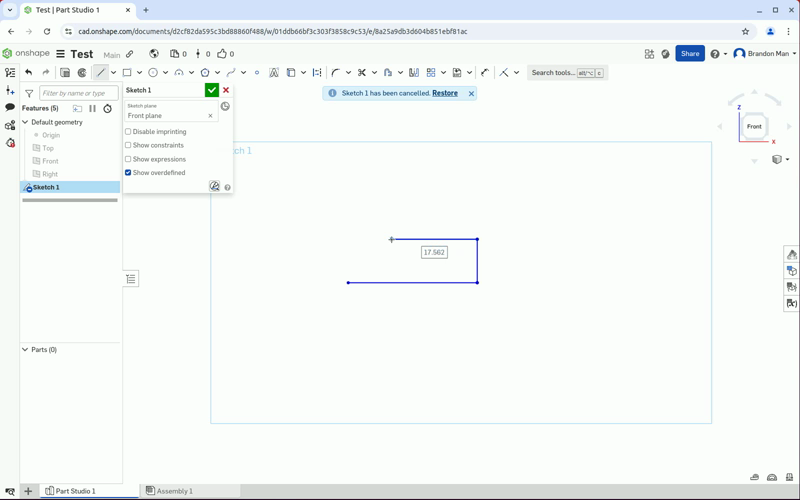
key_down(shift)
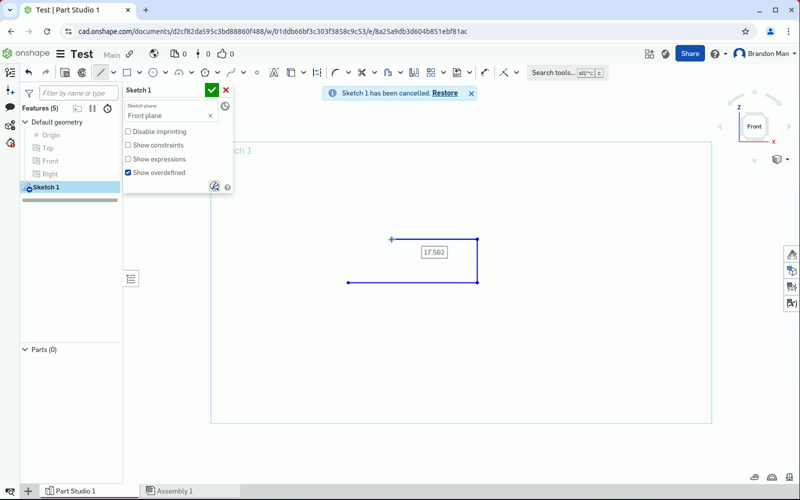
mouse_move(421, 239)
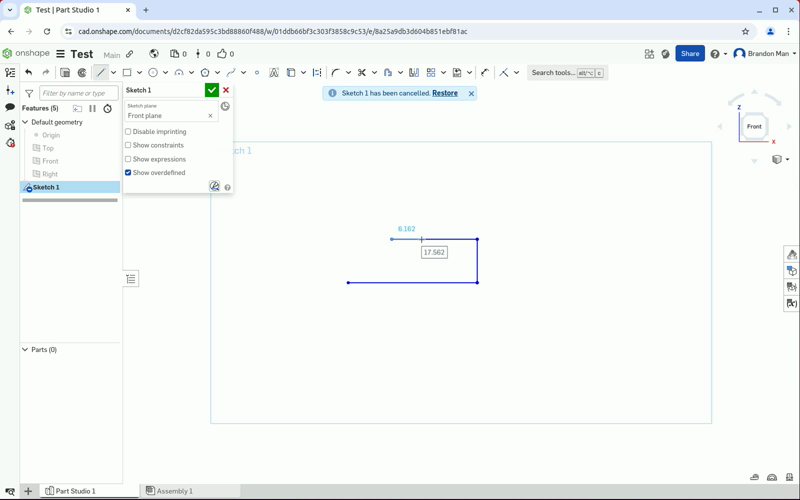
mouse_move(391, 197)
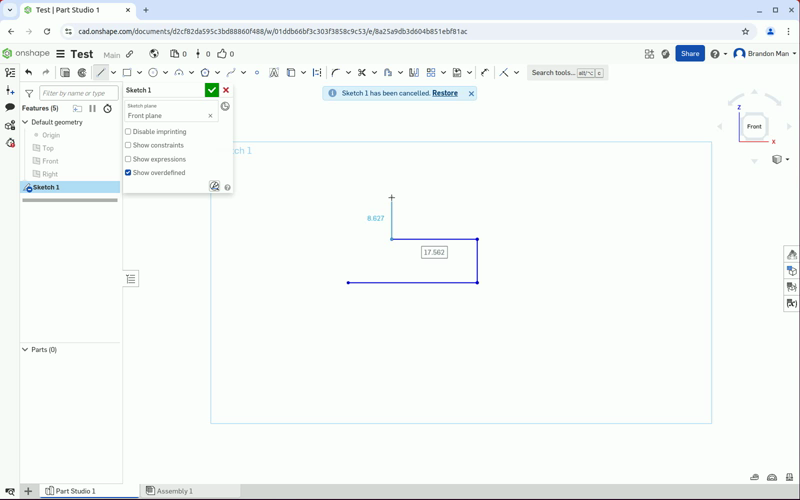
click(391, 197)
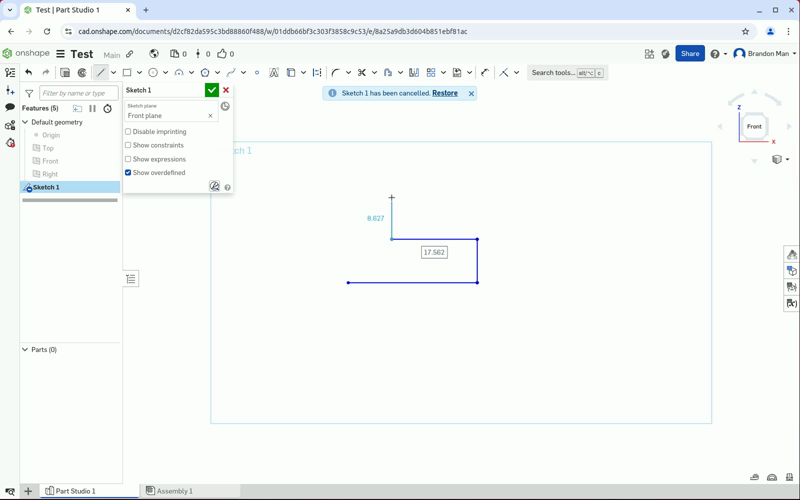
key_up(shift)
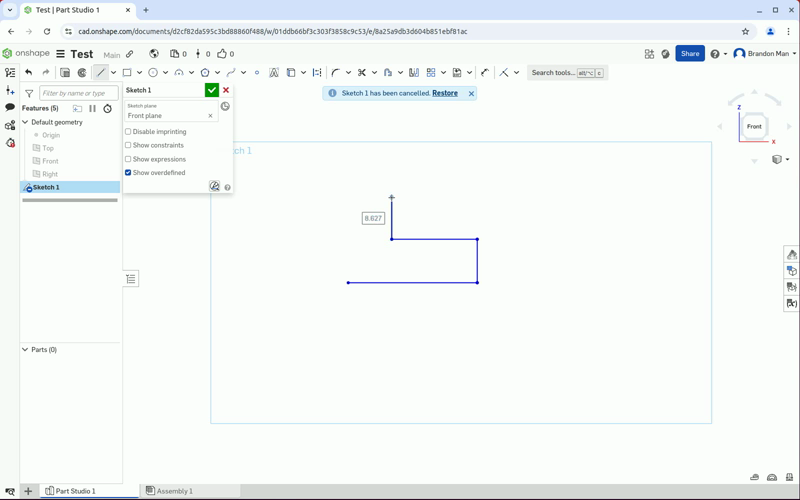
key_down(shift)
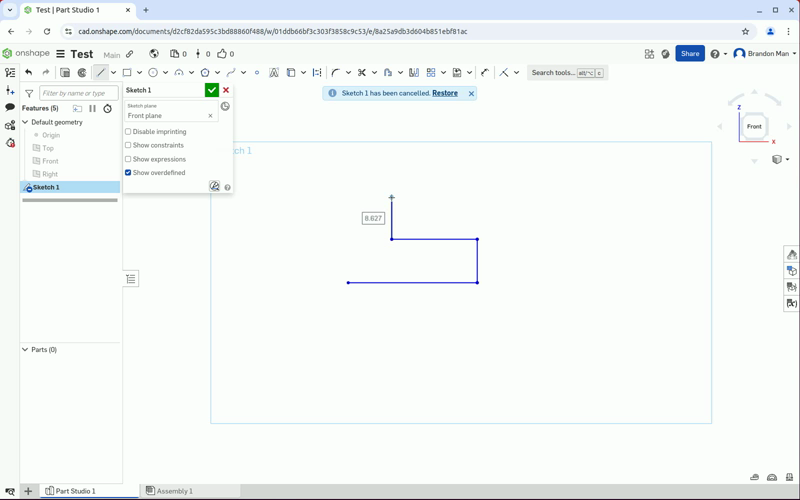
mouse_move(421, 197)
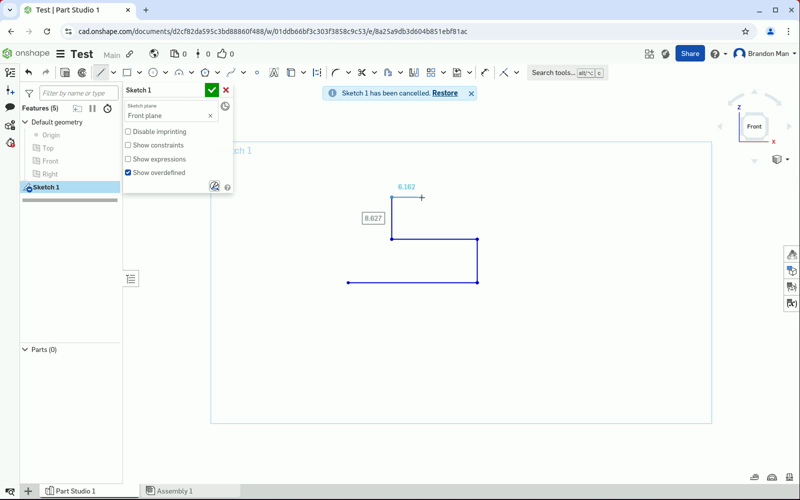
mouse_move(348, 197)
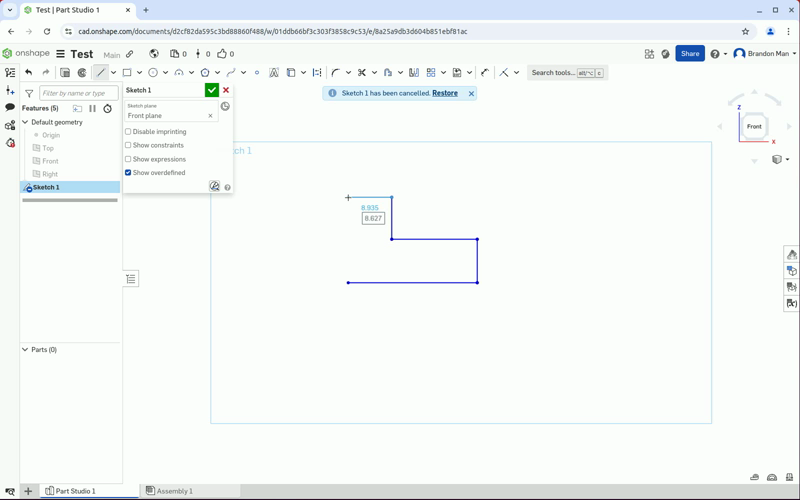
click(348, 197)
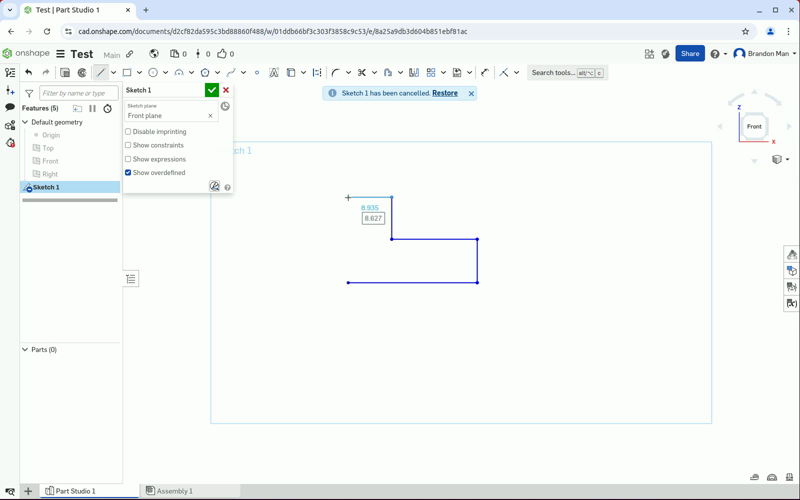
key_up(shift)
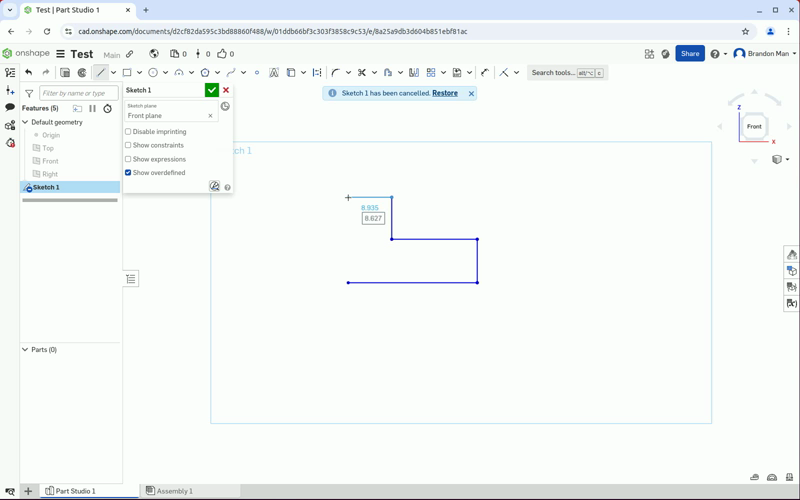
key_down(shift)
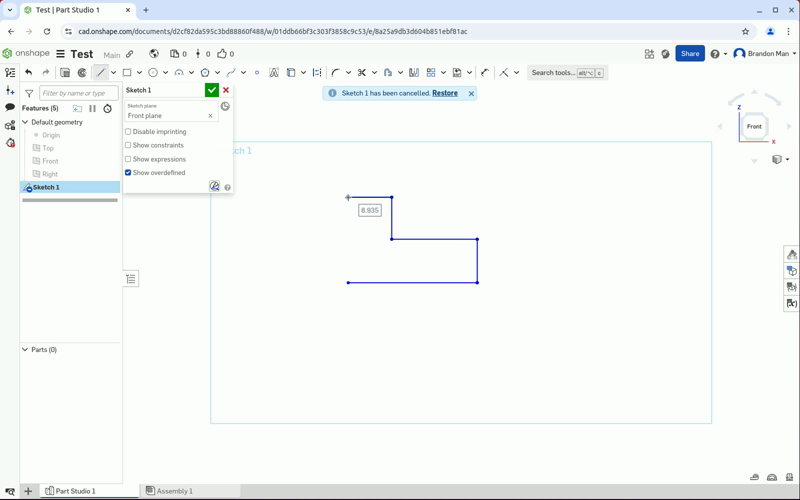
mouse_move(348, 282)
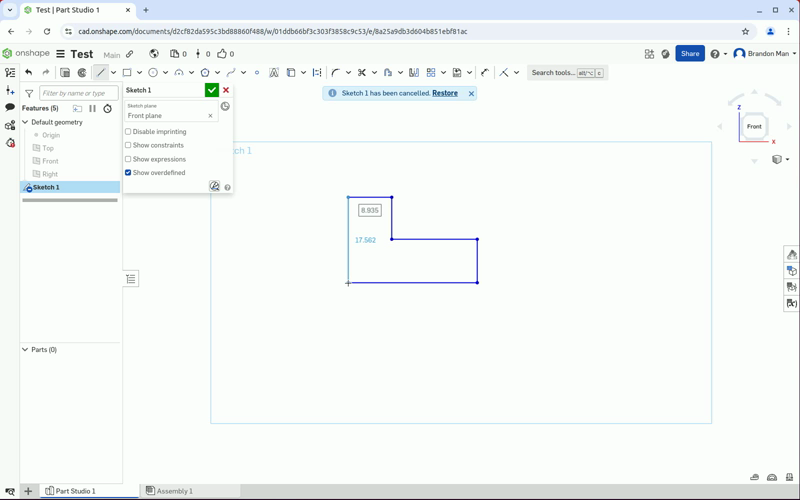
key_up(shift)
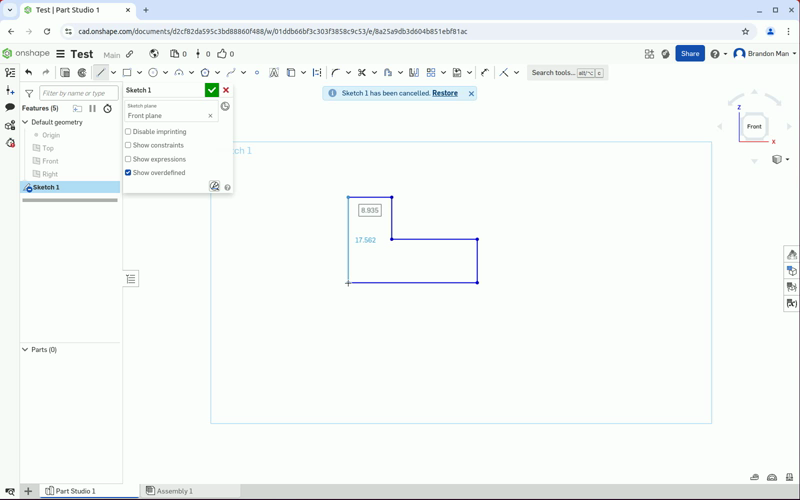
click(348, 282)
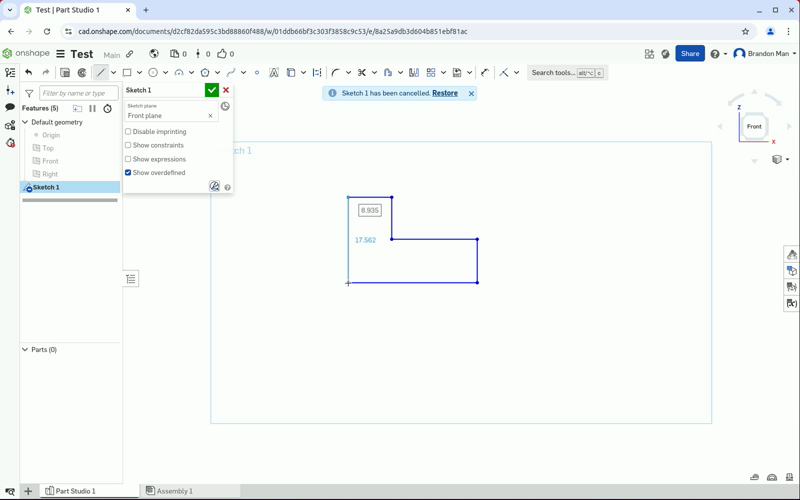
key(esc)
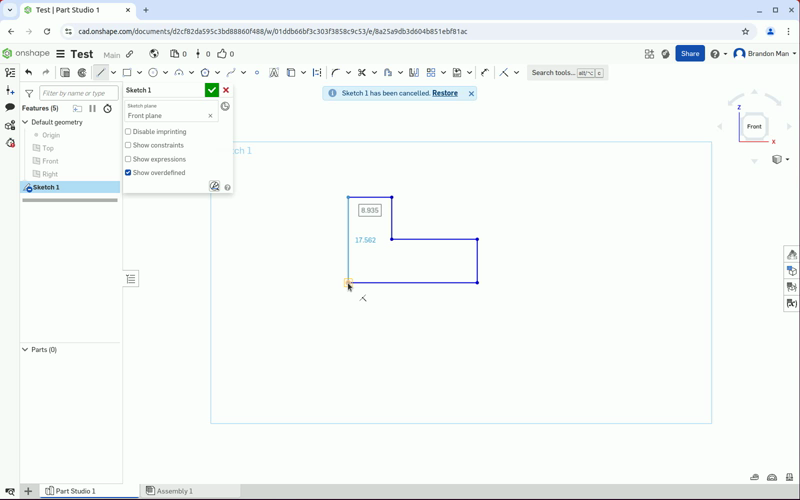
mouse_move(363, 216)
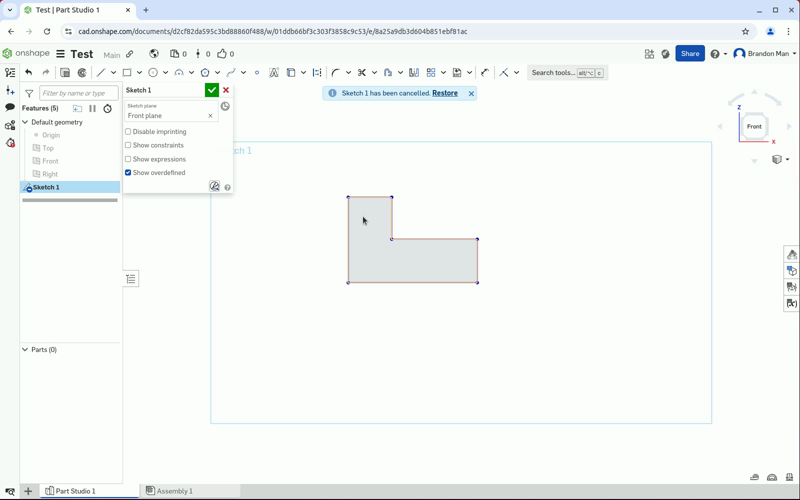
click(363, 216)
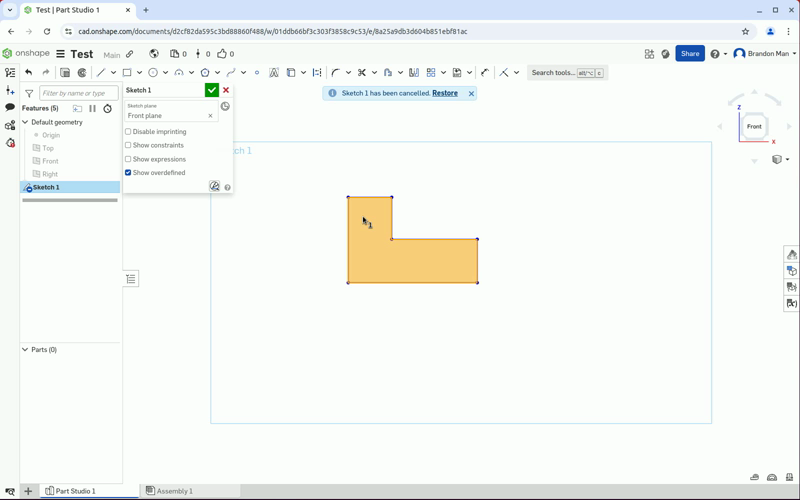
mouse_move(73, 352)
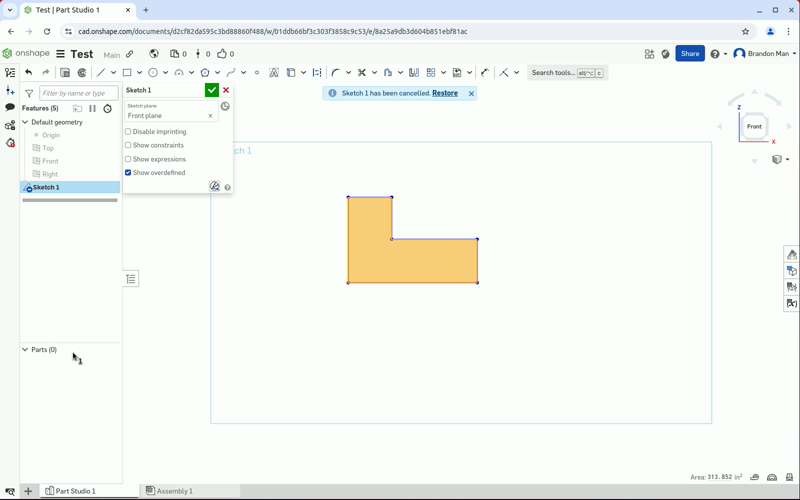
key(shift+y)
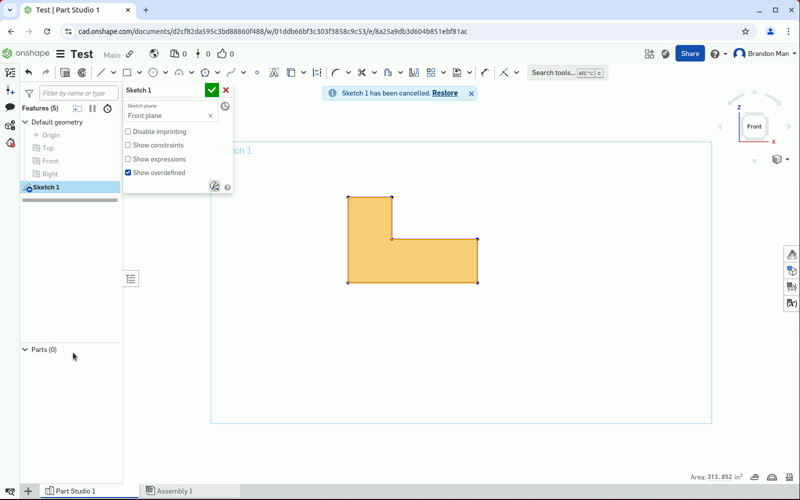
key(shift+e)
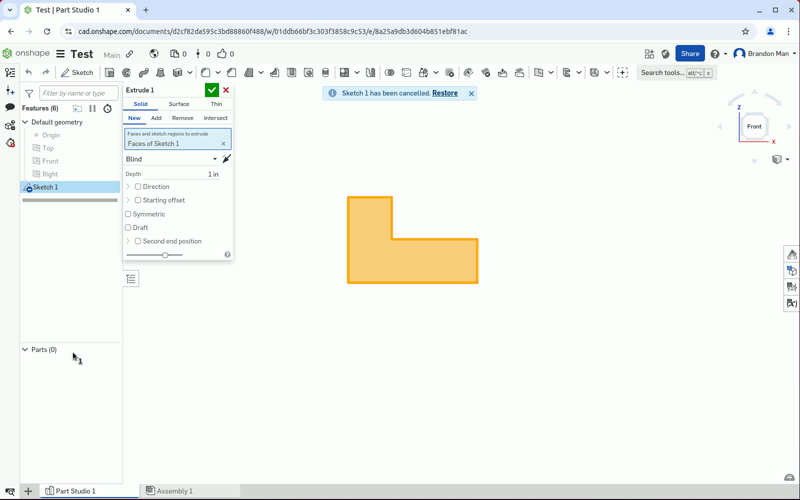
mouse_move(143, 106)
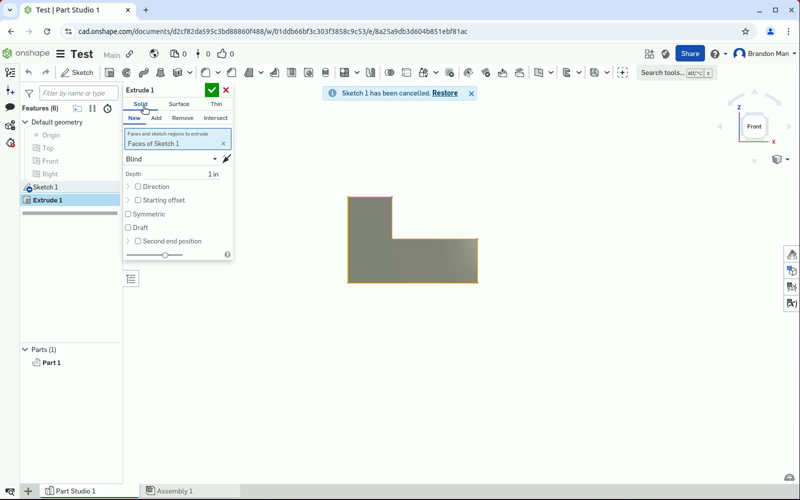
click(143, 106)
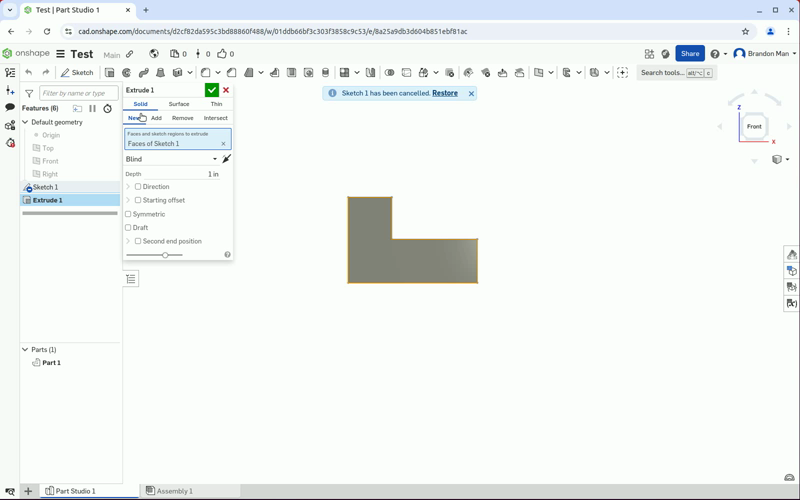
mouse_move(137, 120)
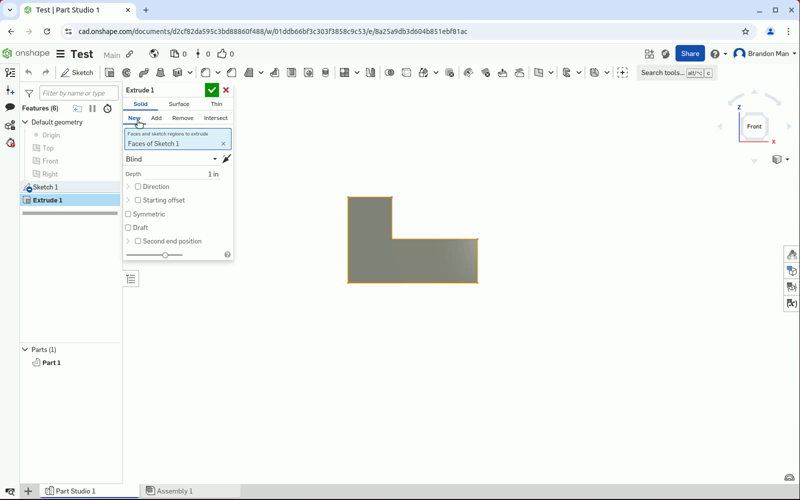
click(137, 120)
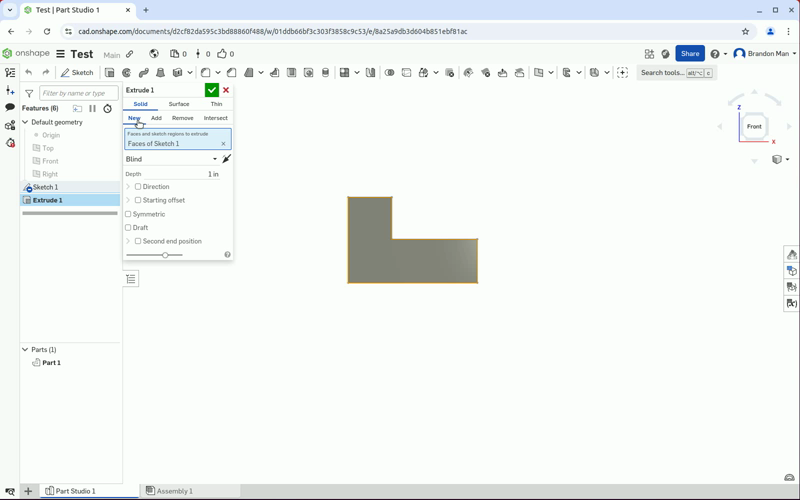
key(tab, 4)
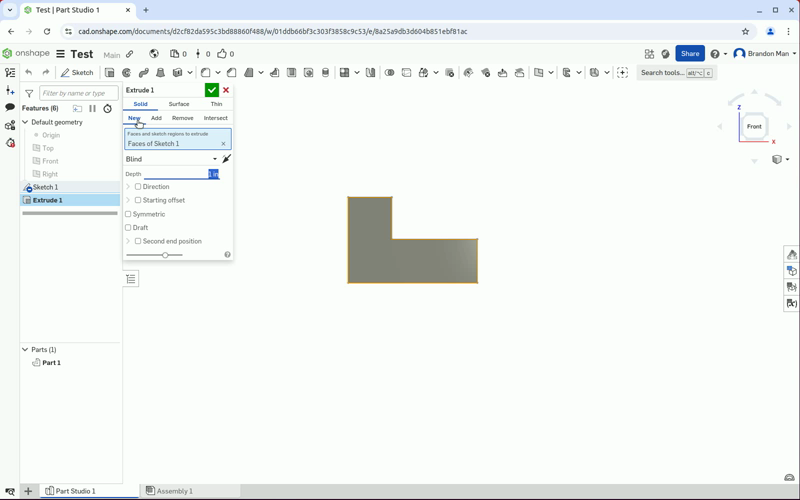
text(17.813)
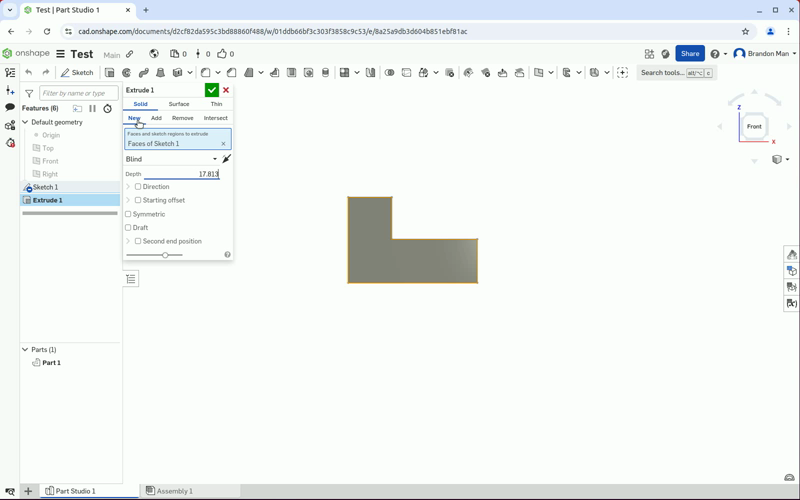
key(enter)
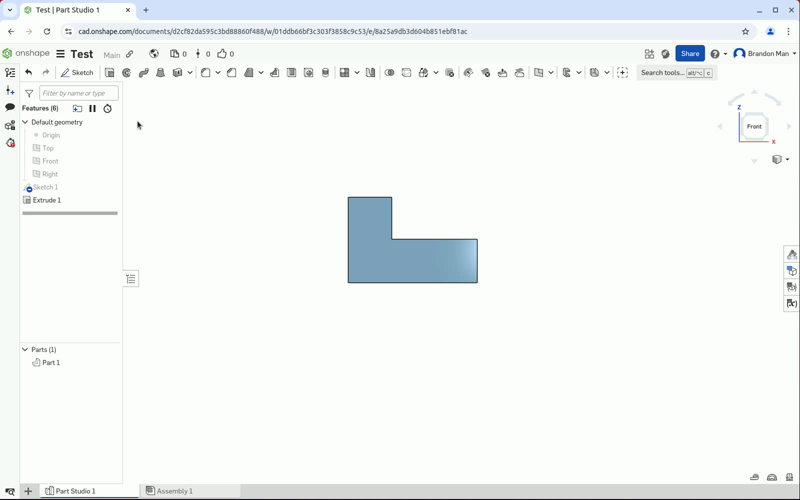
key(shift+h)
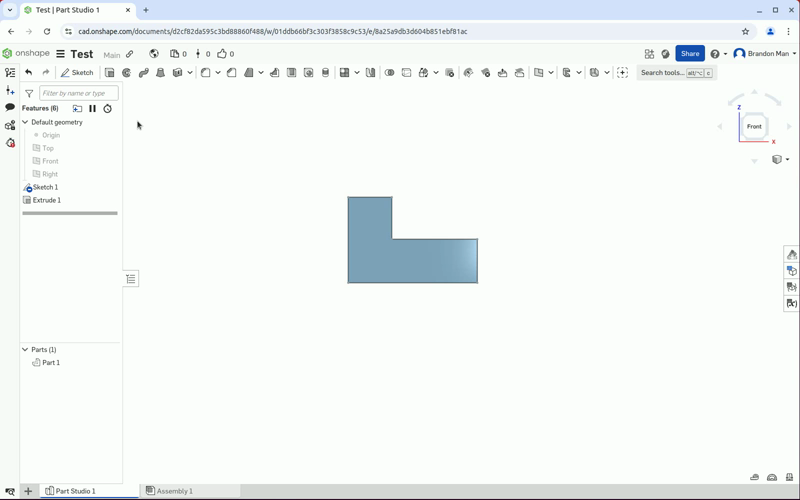
key(shift+h)
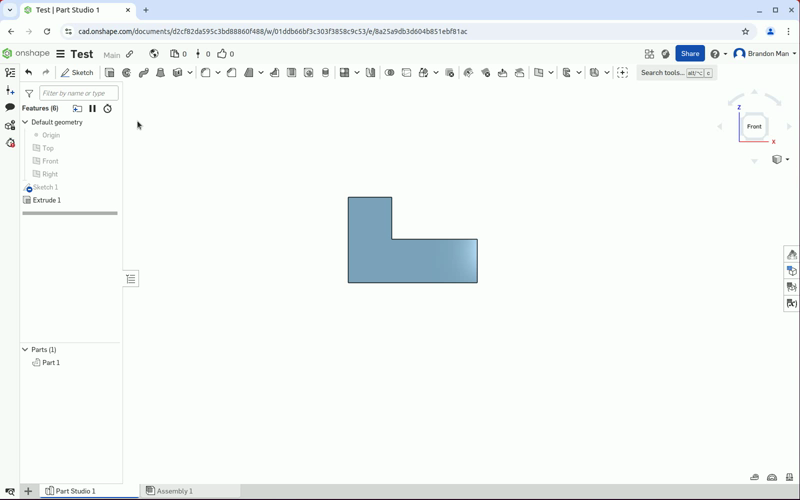
mouse_move(73, 189)
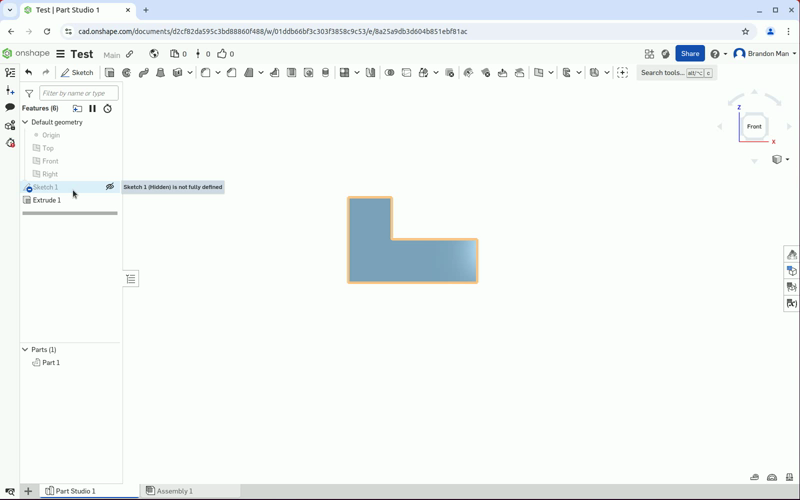
click(73, 189)
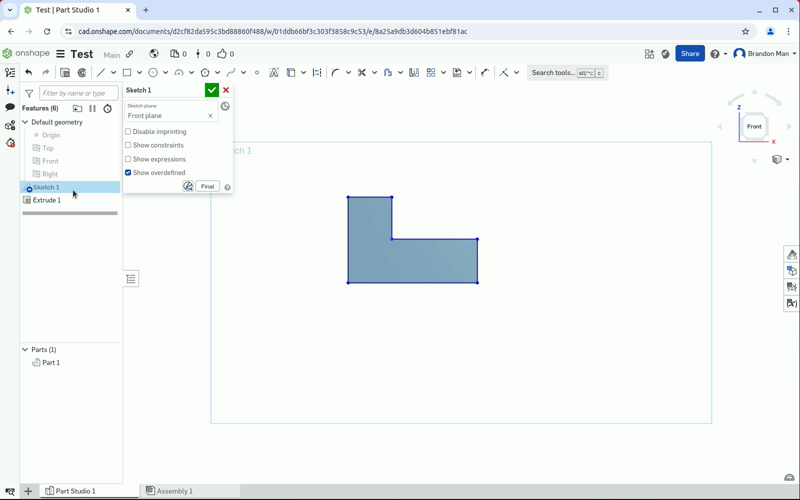
mouse_move(229, 92)
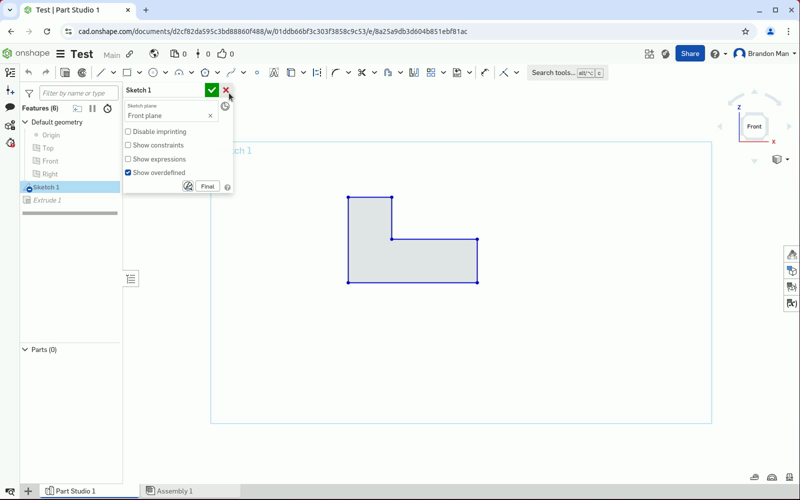
click(229, 92)
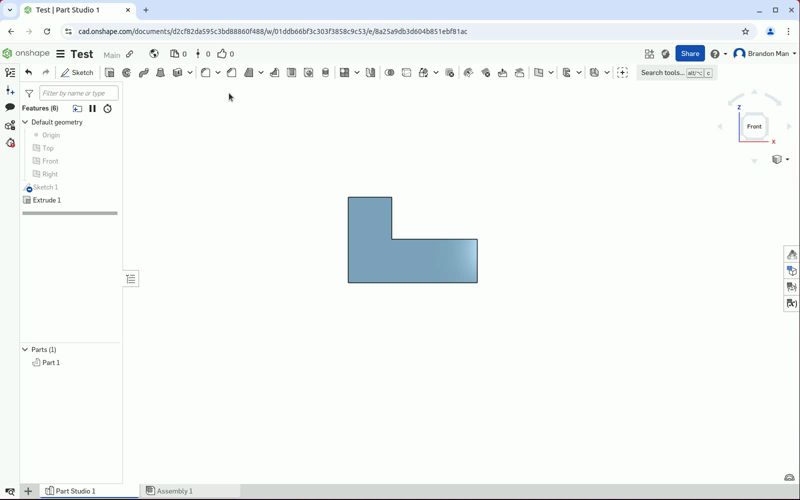
mouse_move(73, 352)
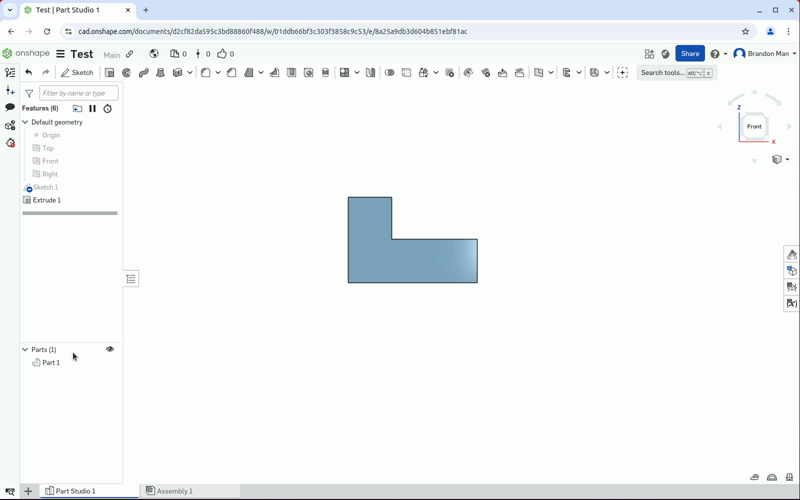
key(y)
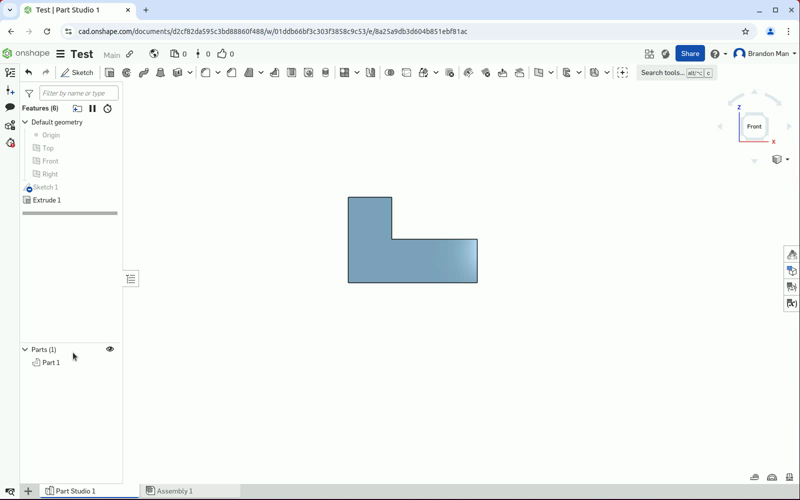
key(shift+p)
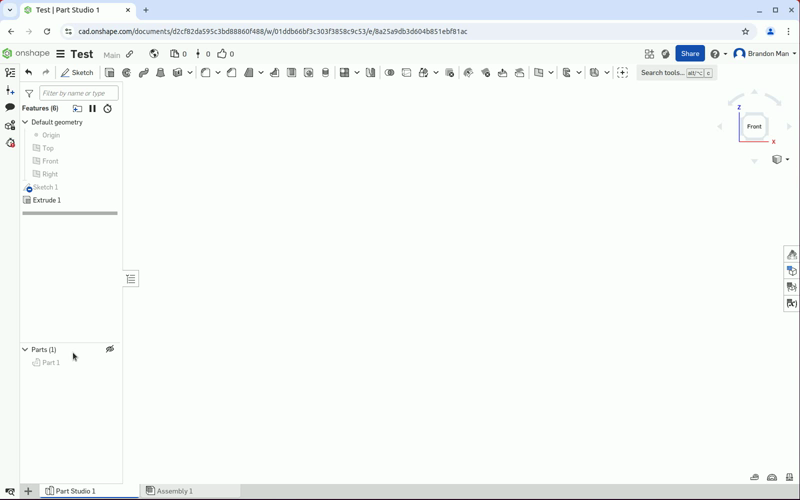
key(space)
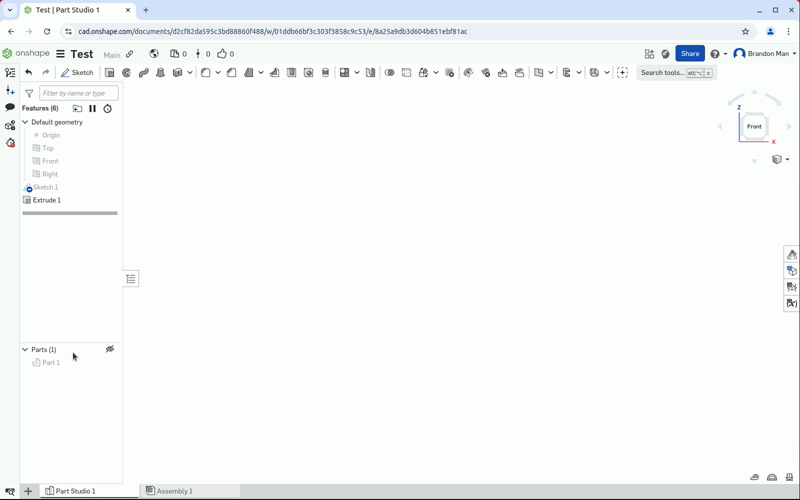
key_down(shift)
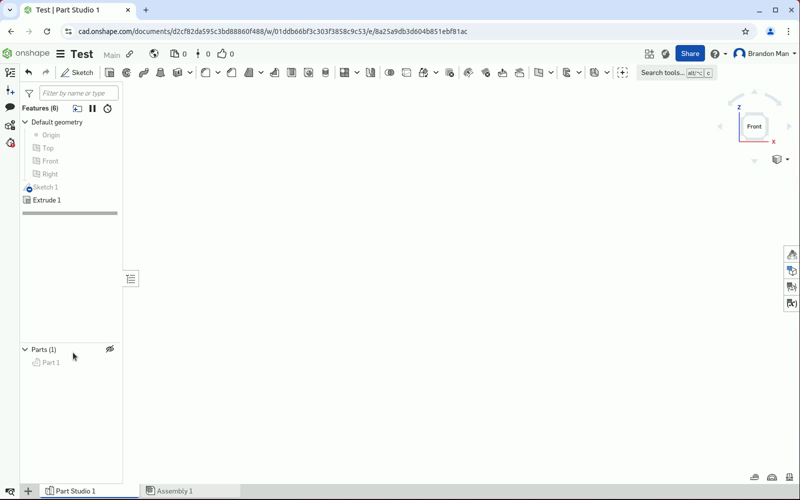
key(down)
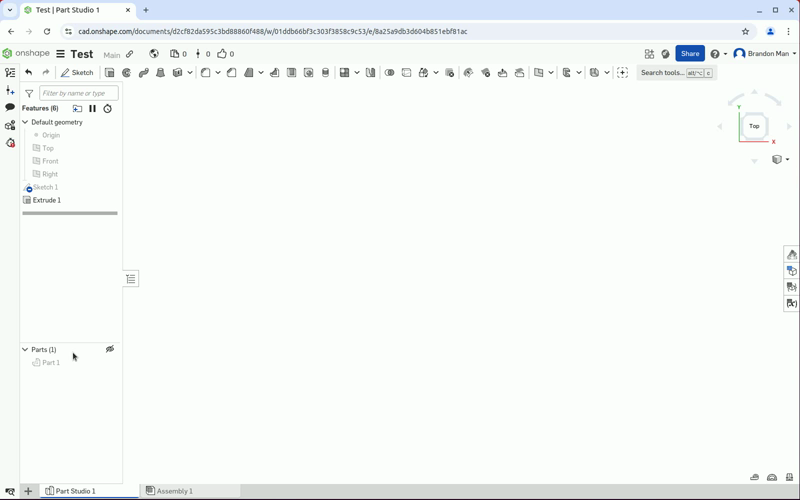
key_up(shift)
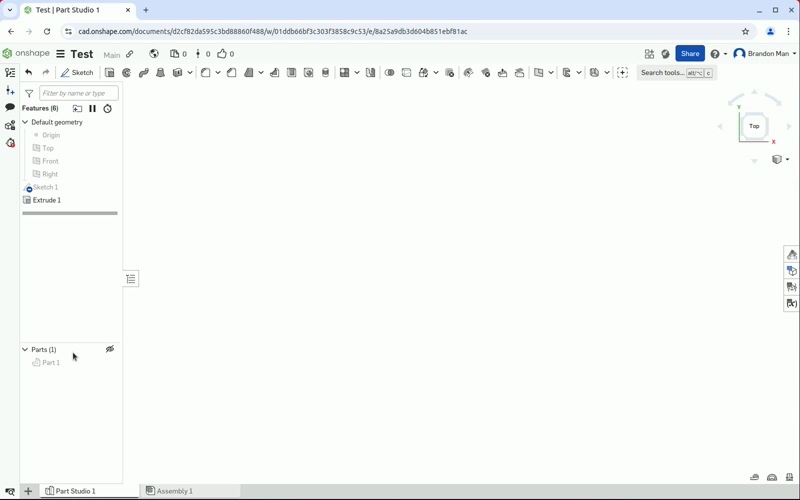
mouse_move(73, 352)
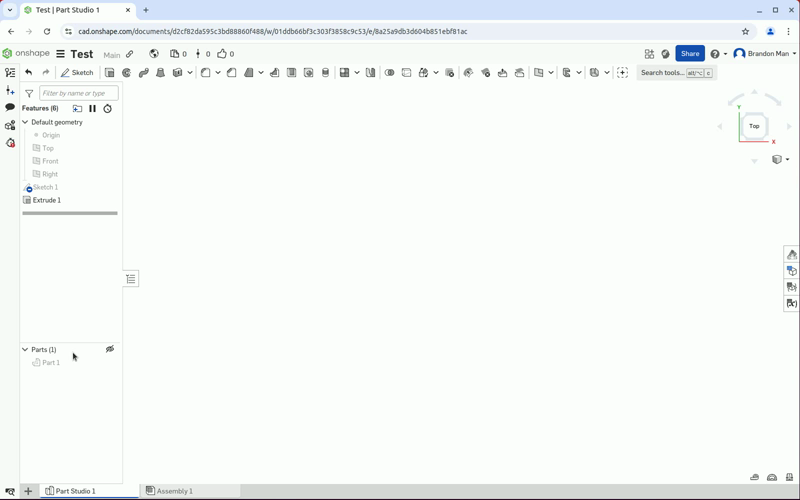
key(shift+y)
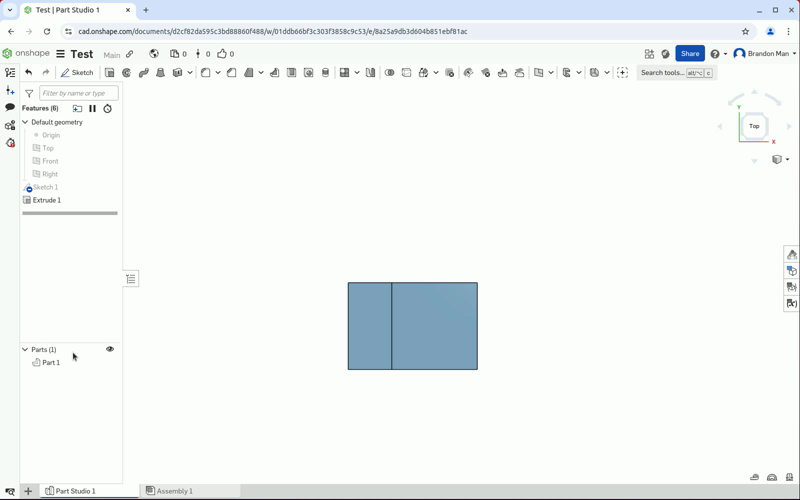
mouse_move(541, 75)
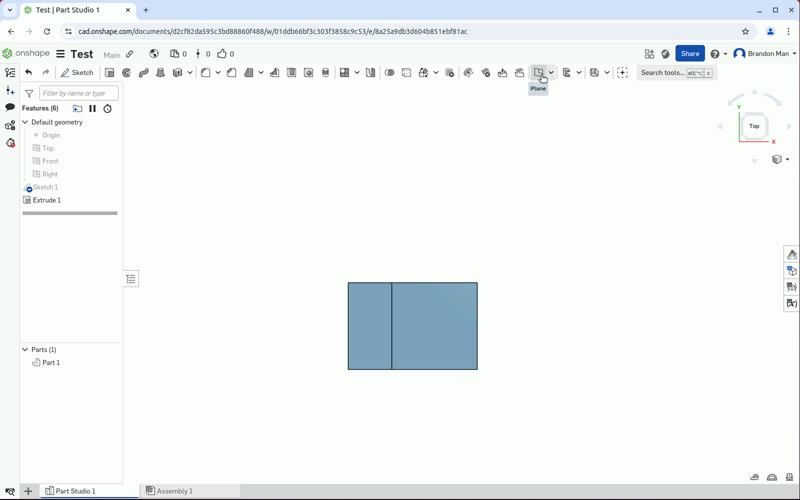
click(541, 75)
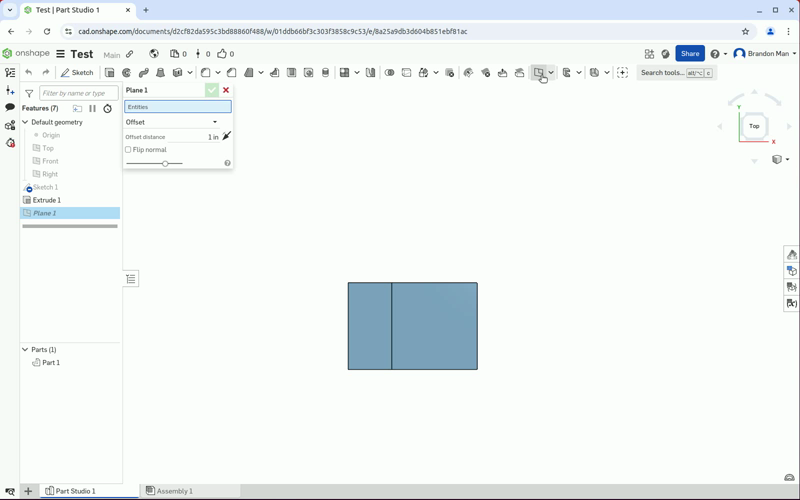
mouse_move(73, 150)
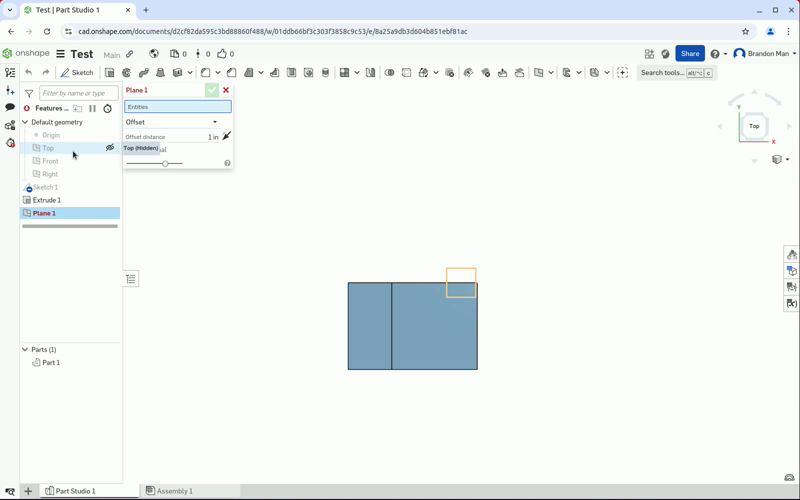
click(73, 150)
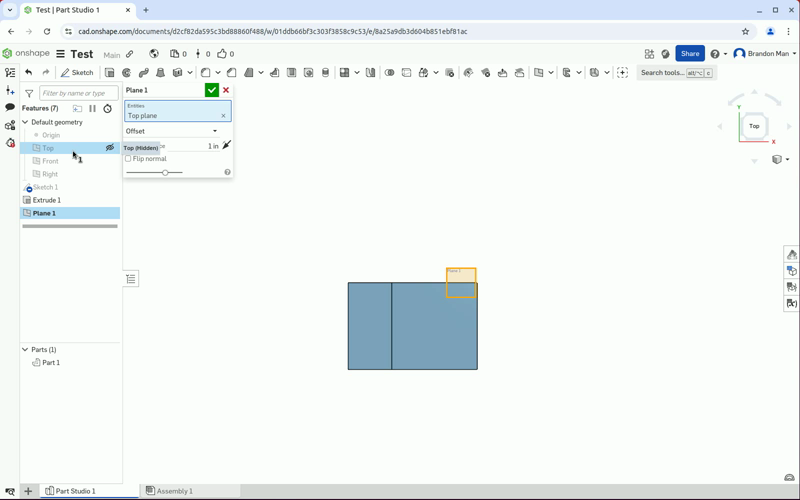
key(tab, 2)
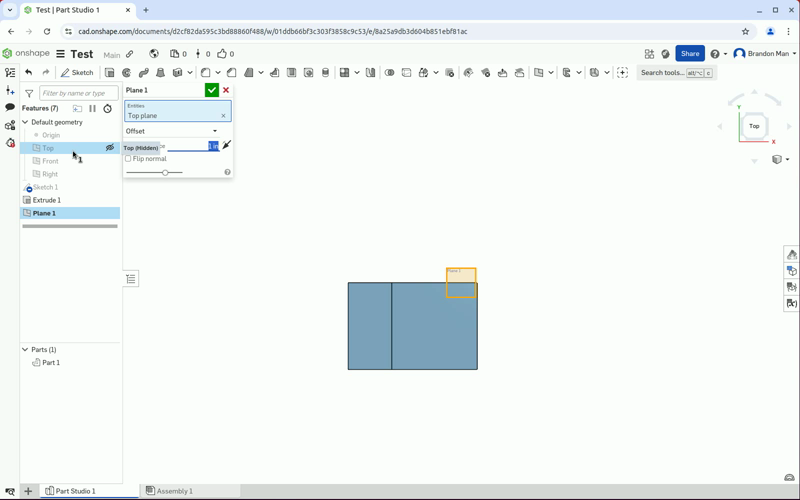
text(8.904)
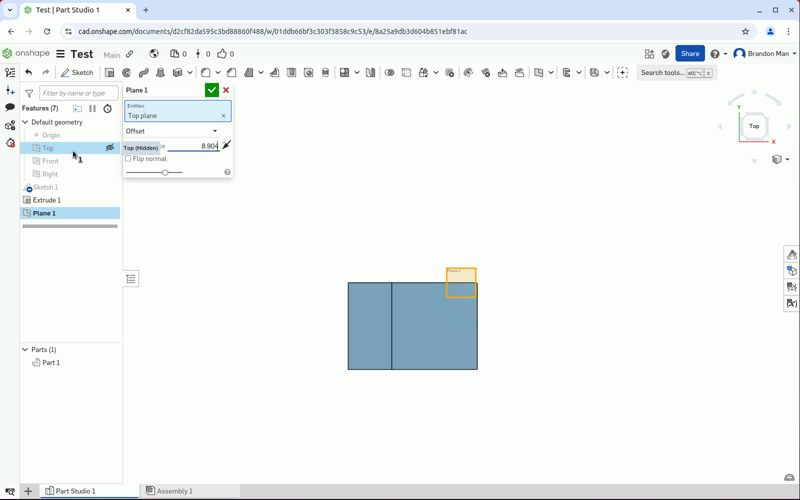
key(enter, 2)
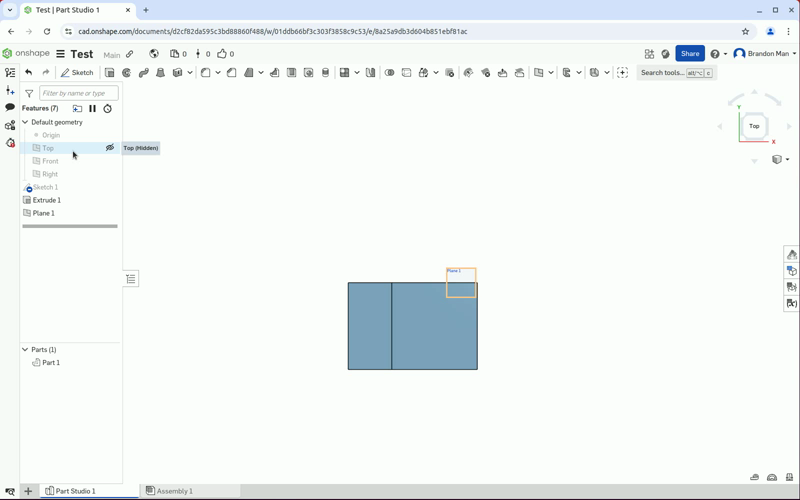
key(shift+s)
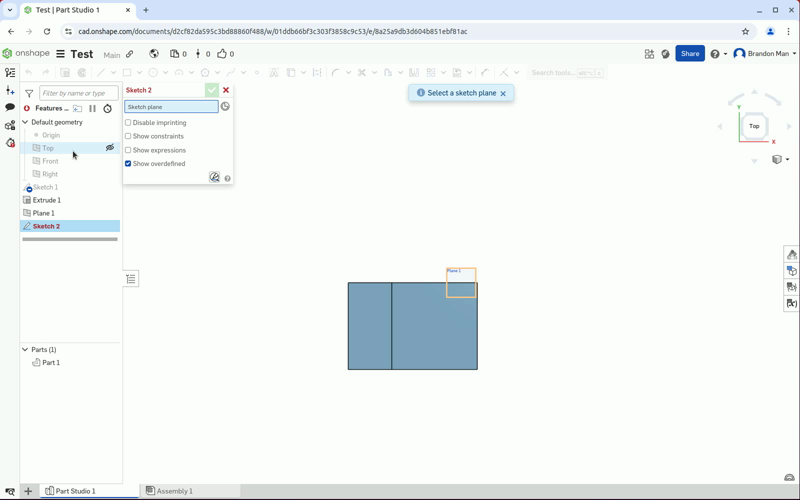
mouse_move(73, 215)
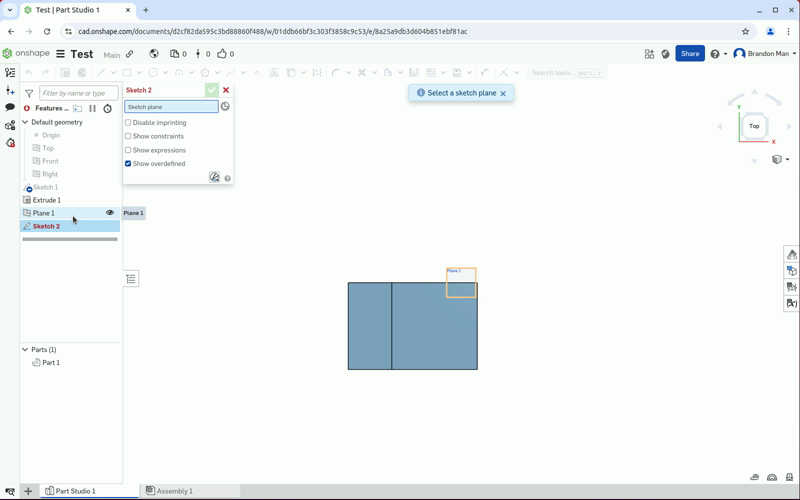
click(73, 215)
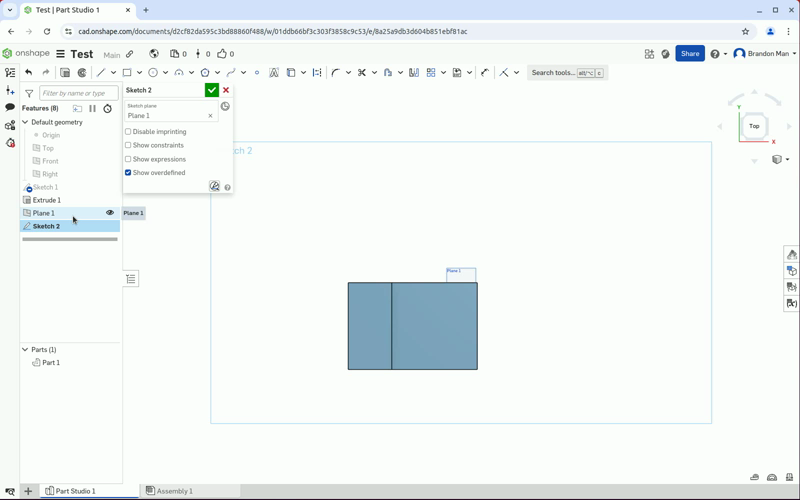
mouse_move(73, 352)
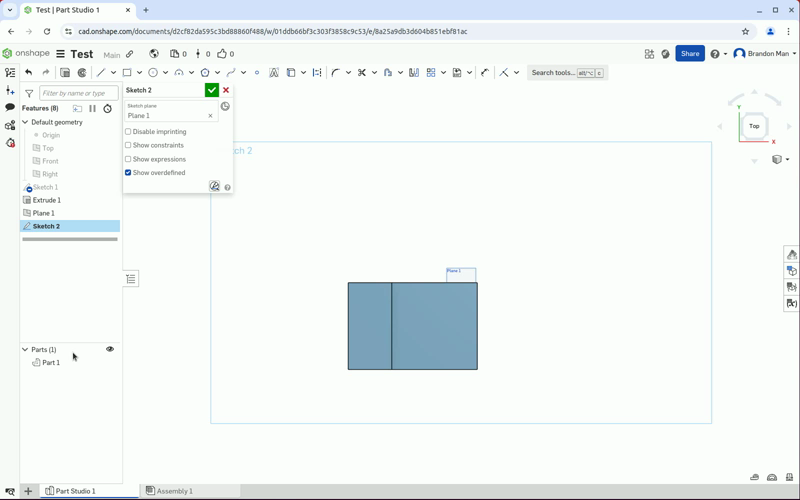
key(y)
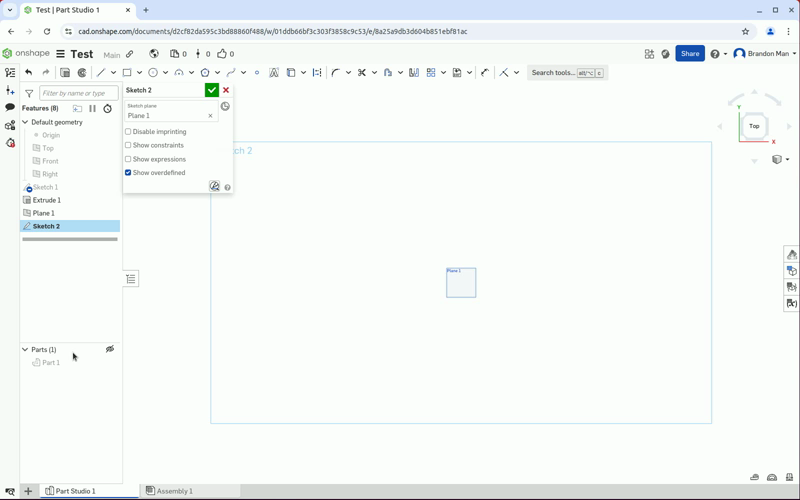
key(c)
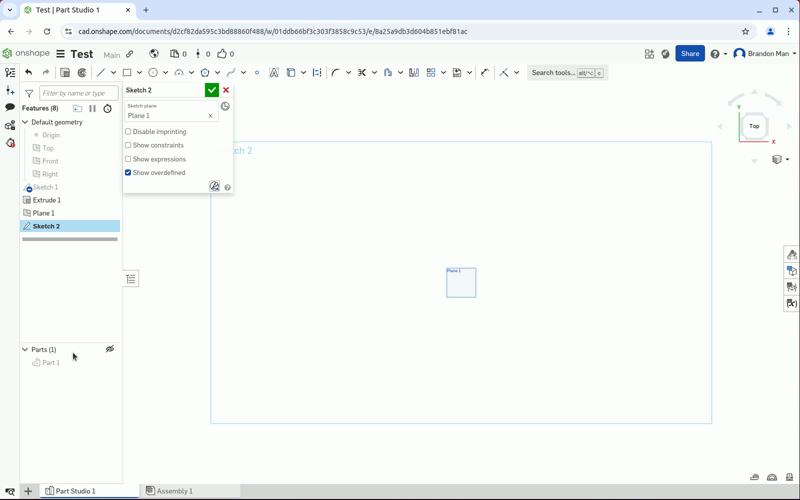
key_down(shift)
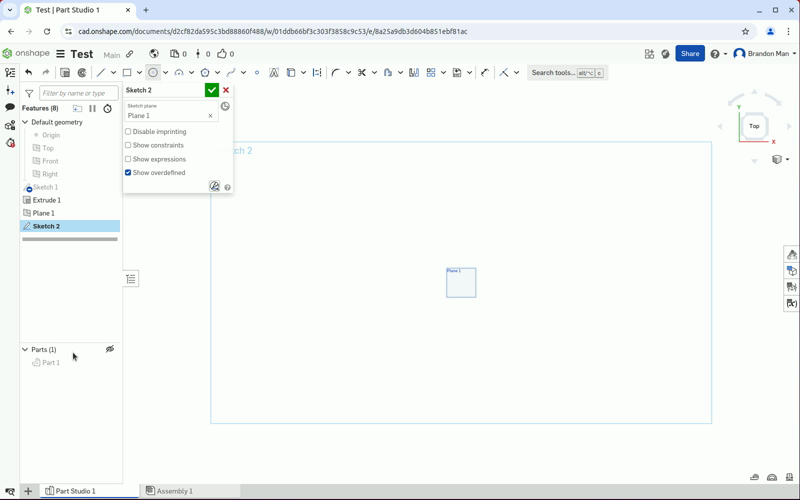
mouse_move(450, 326)
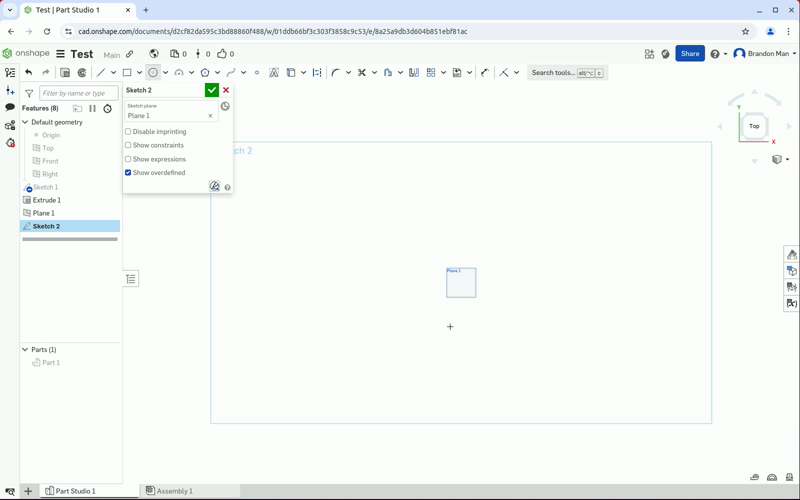
click(450, 326)
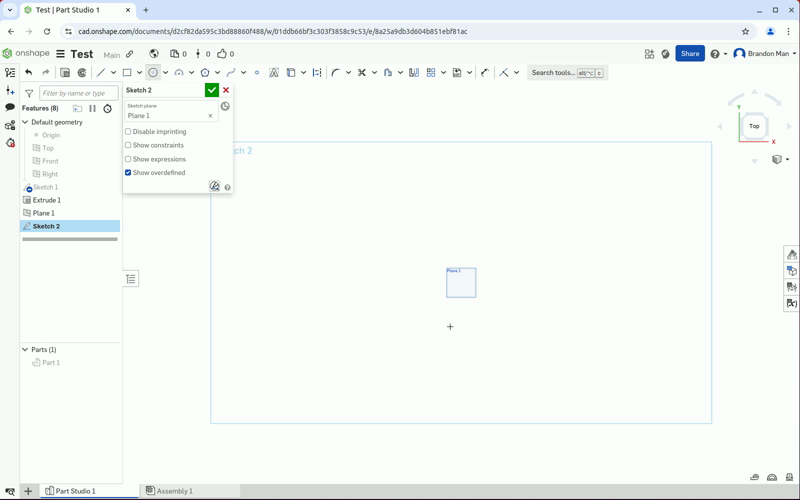
key_up(shift)
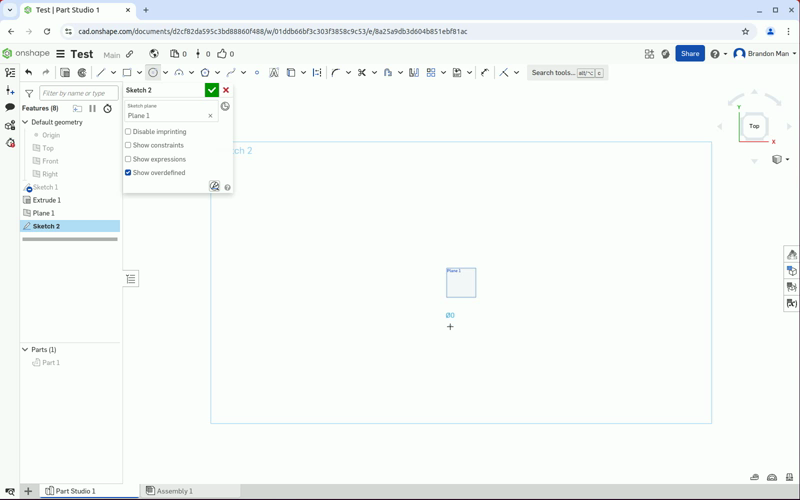
mouse_move(465, 326)
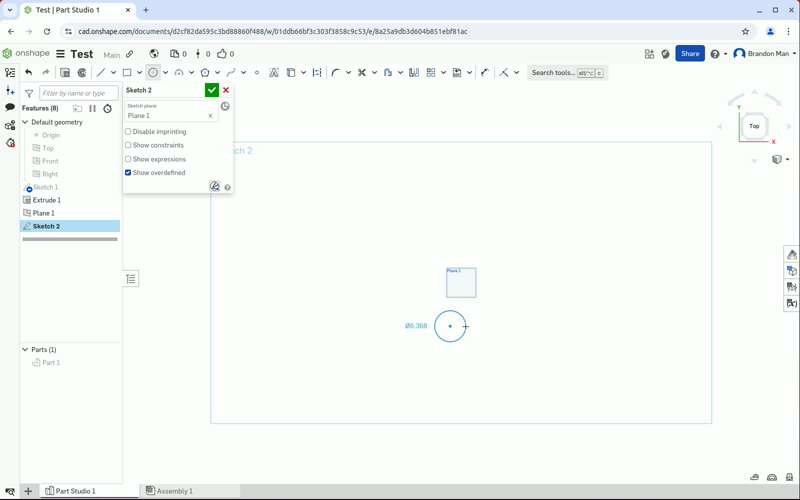
click(465, 326)
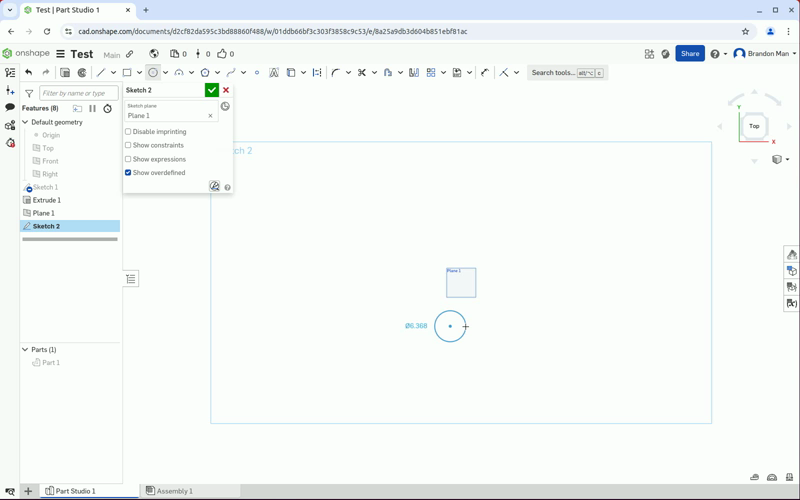
key(esc)
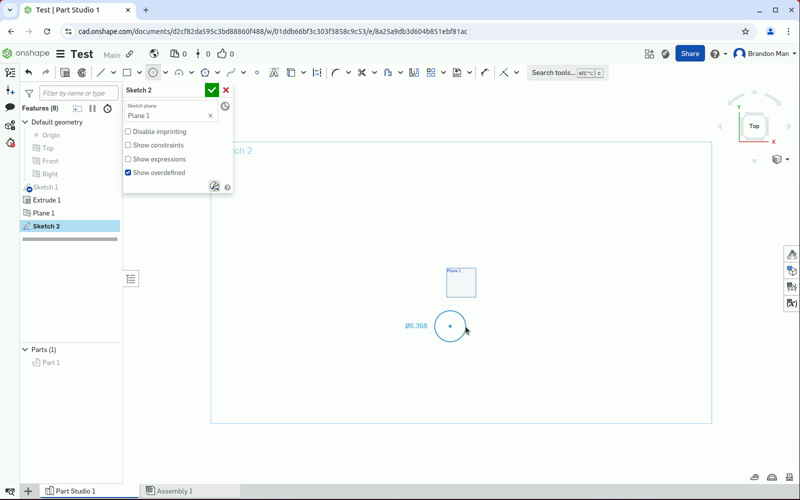
mouse_move(452, 334)
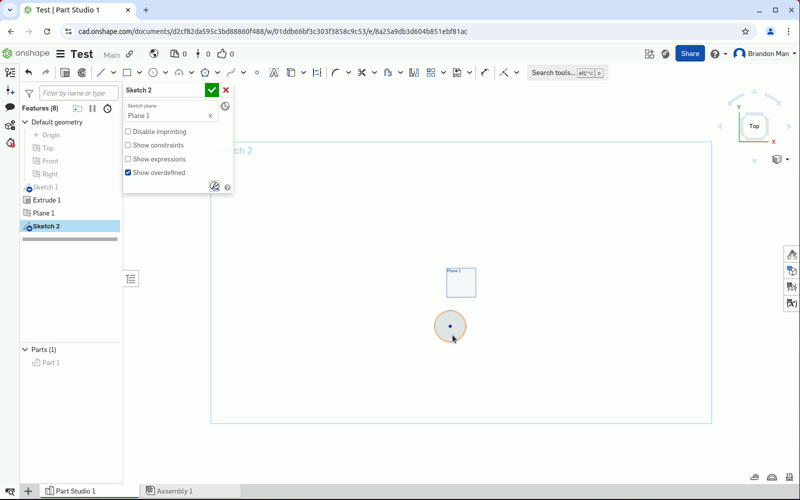
scroll(6)
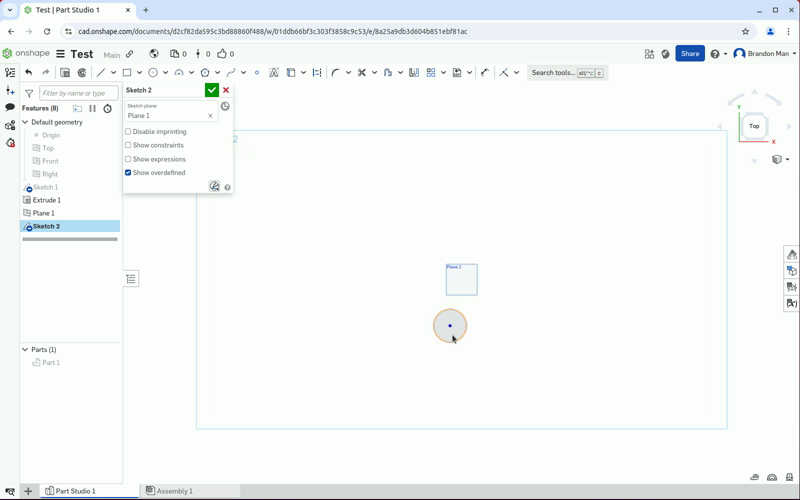
scroll(6)
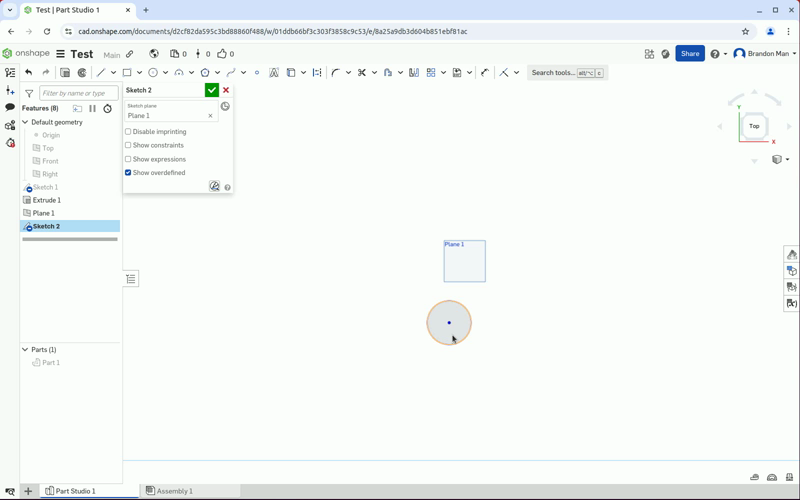
scroll(6)
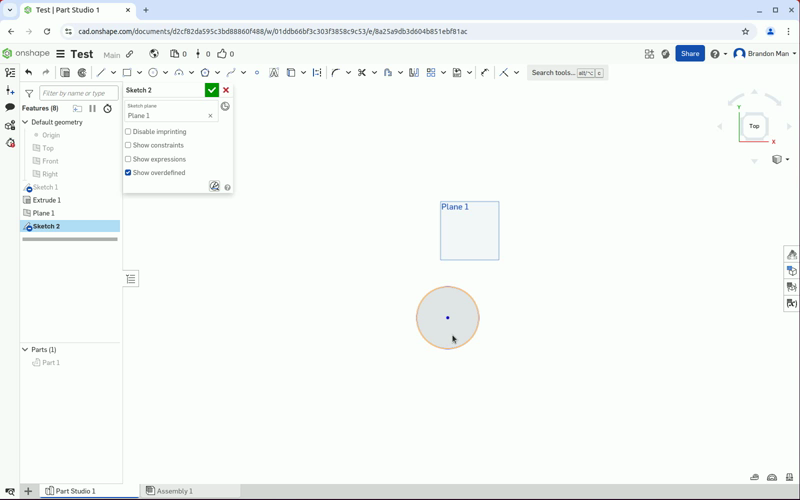
scroll(6)
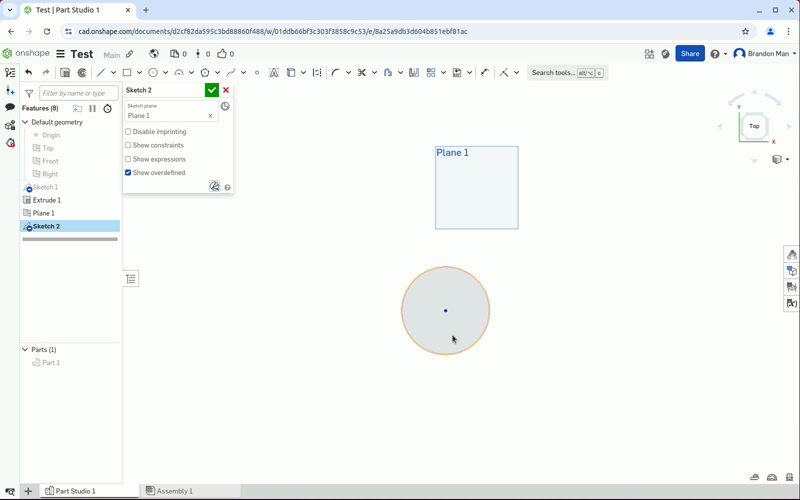
scroll(6)
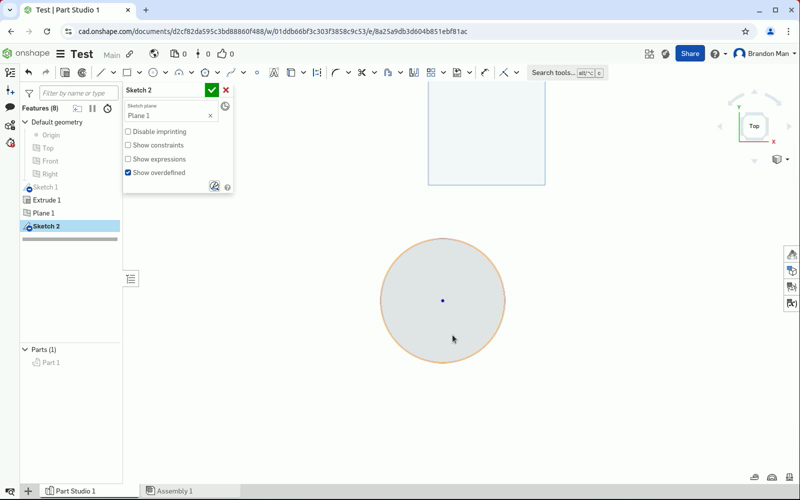
scroll(6)
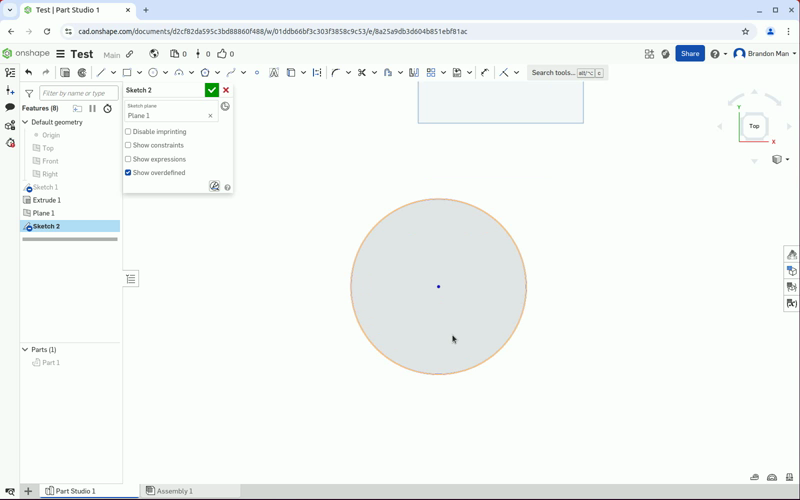
scroll(6)
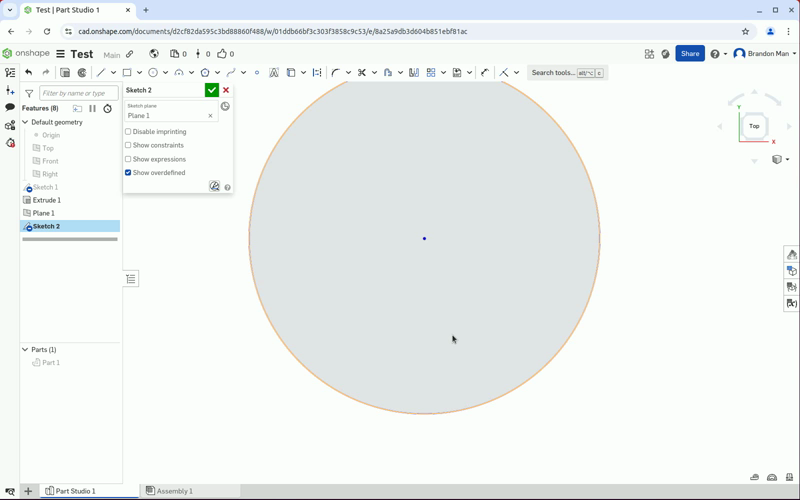
click(452, 334)
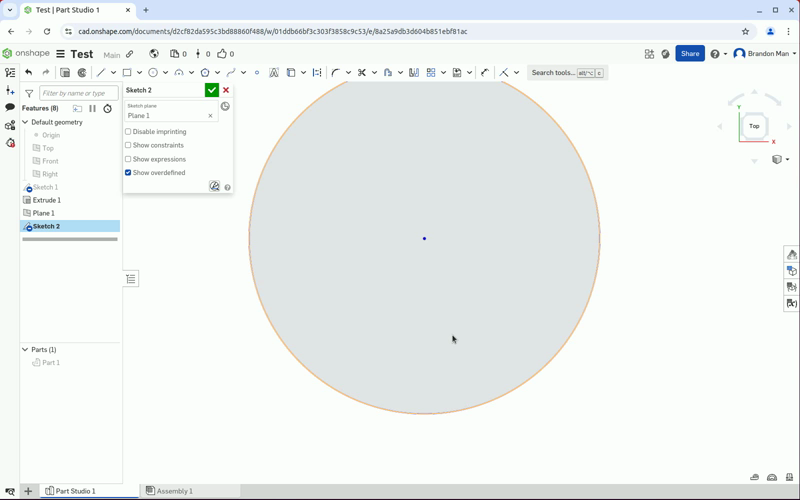
scroll(-6)
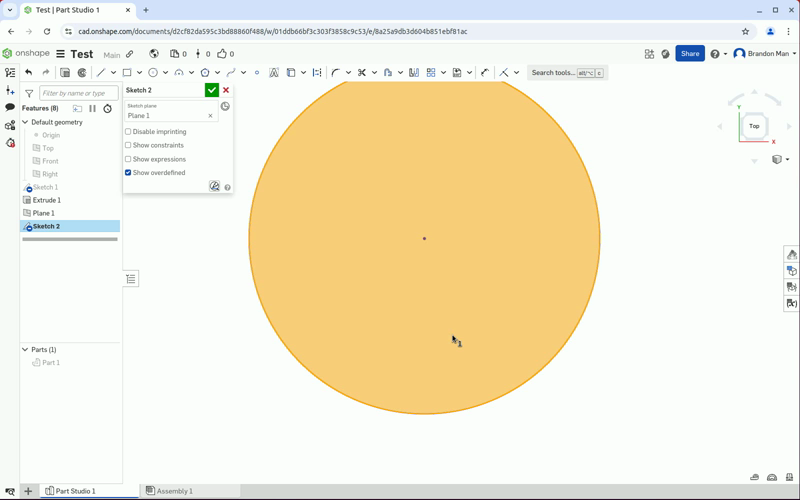
scroll(-6)
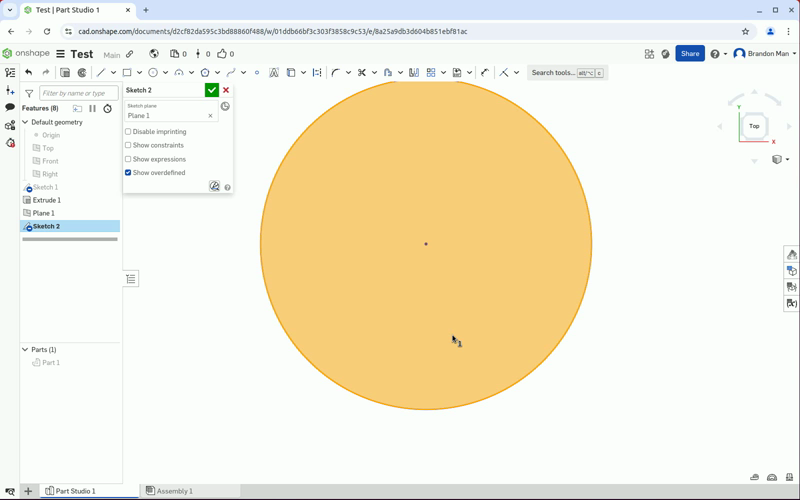
scroll(-6)
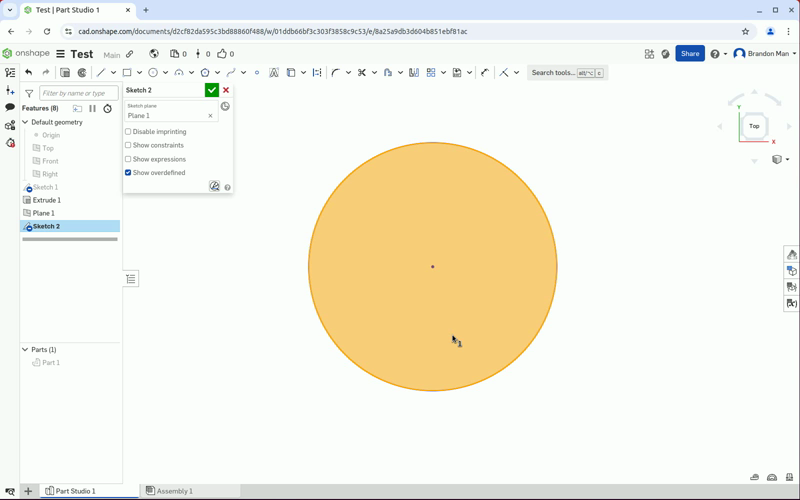
scroll(-6)
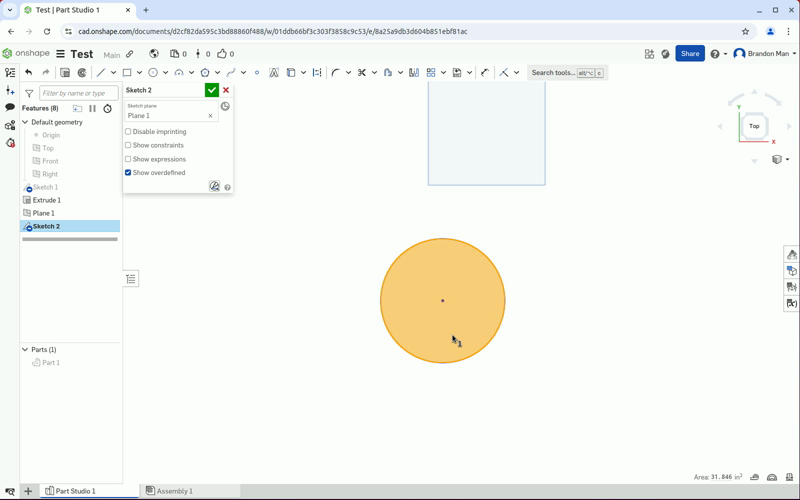
scroll(-6)
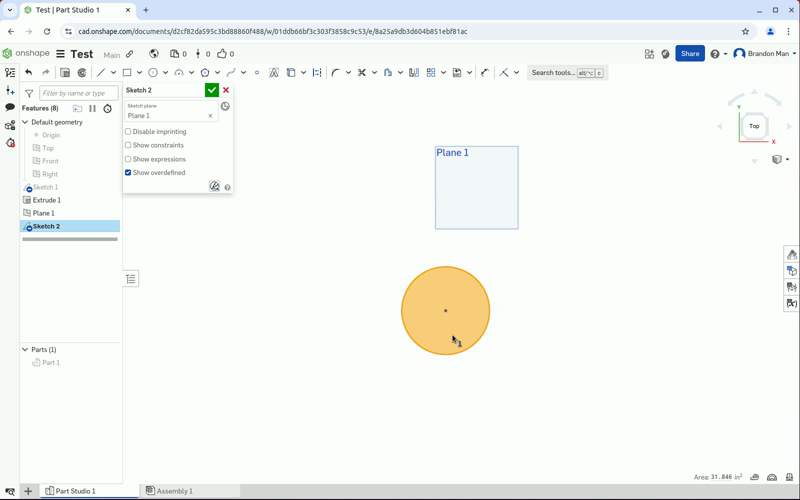
scroll(-6)
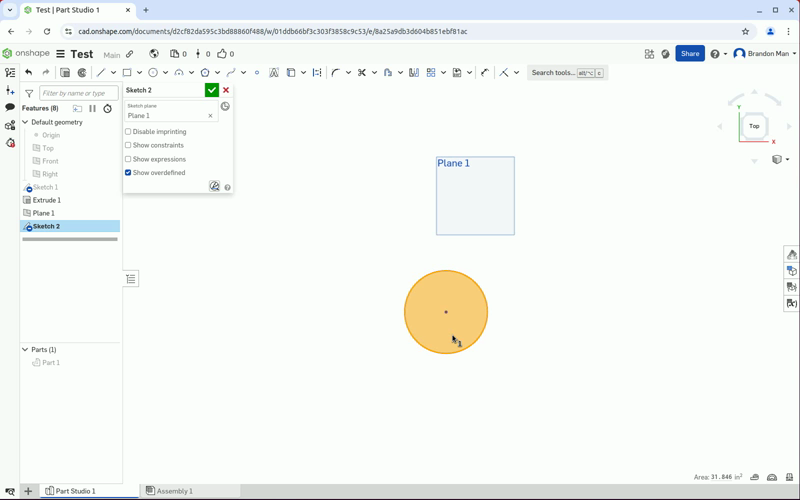
scroll(-6)
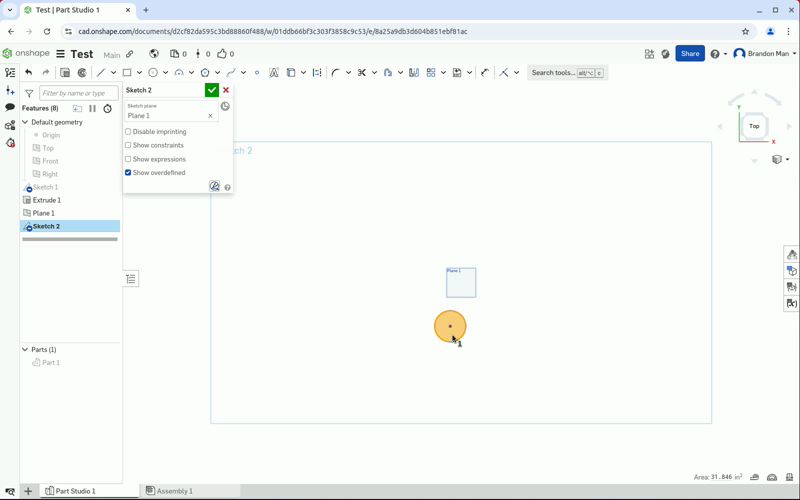
mouse_move(73, 352)
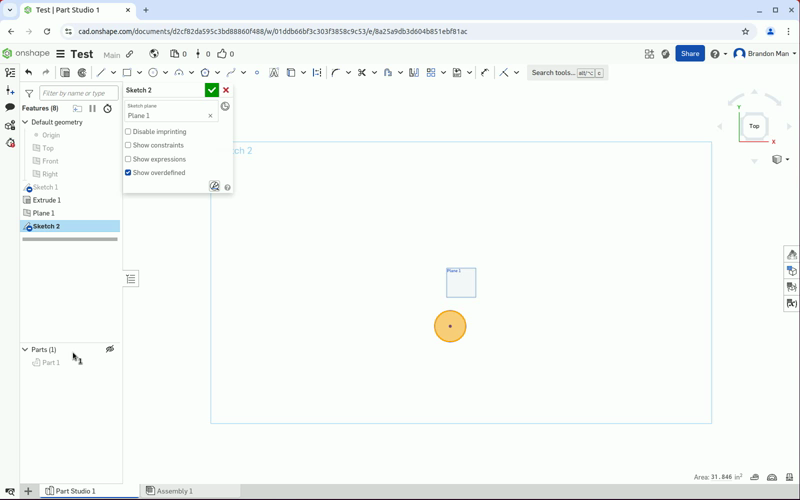
key(shift+y)
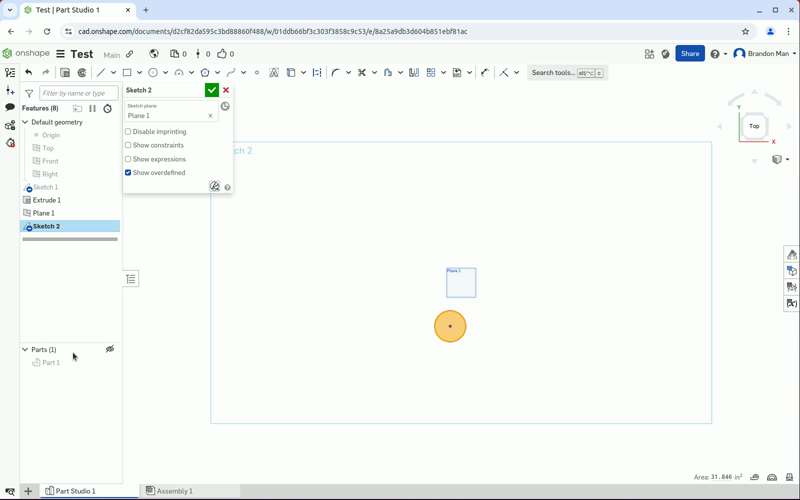
key(shift+e)
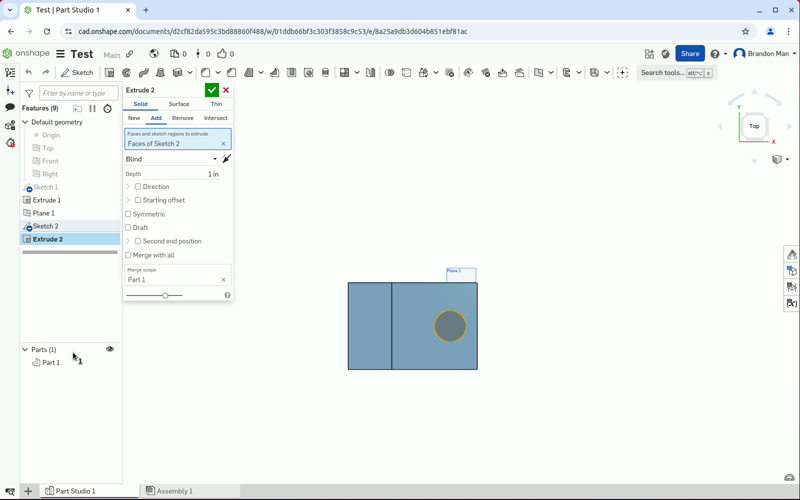
mouse_move(143, 106)
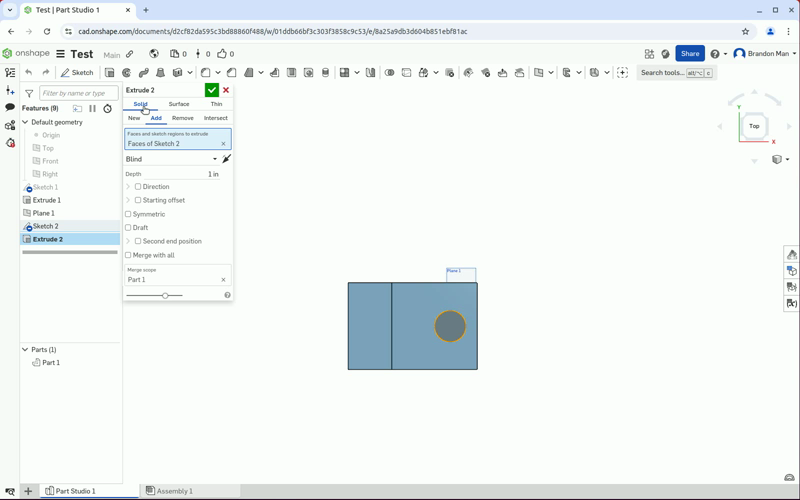
click(143, 106)
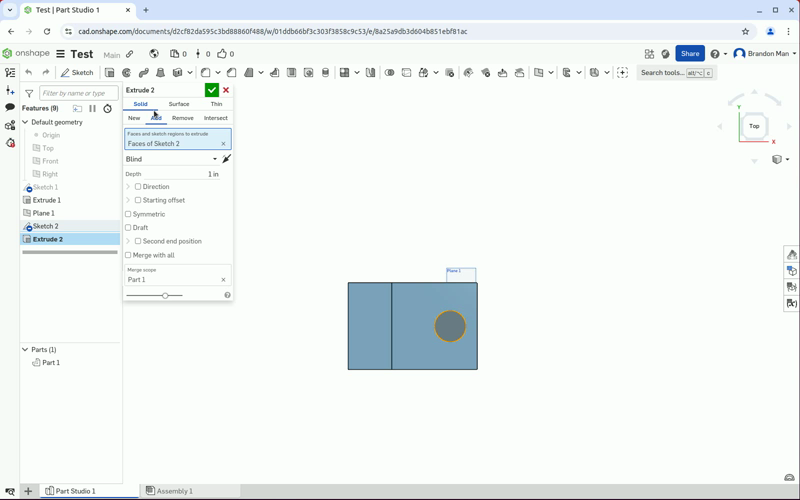
mouse_move(186, 120)
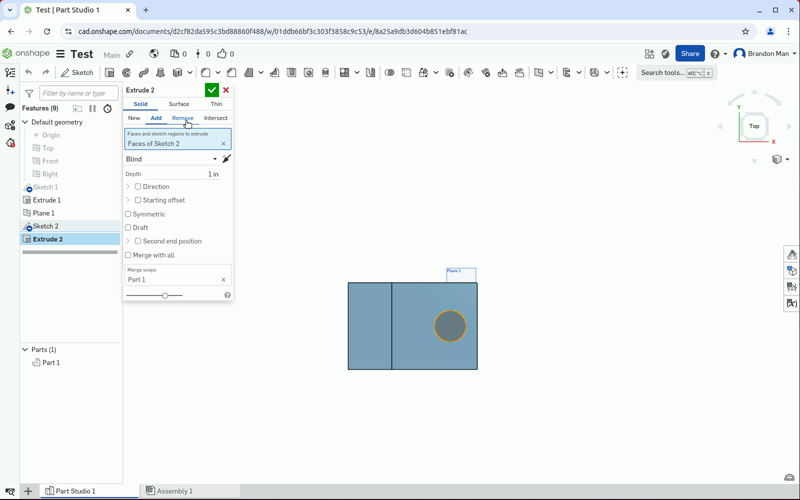
click(186, 120)
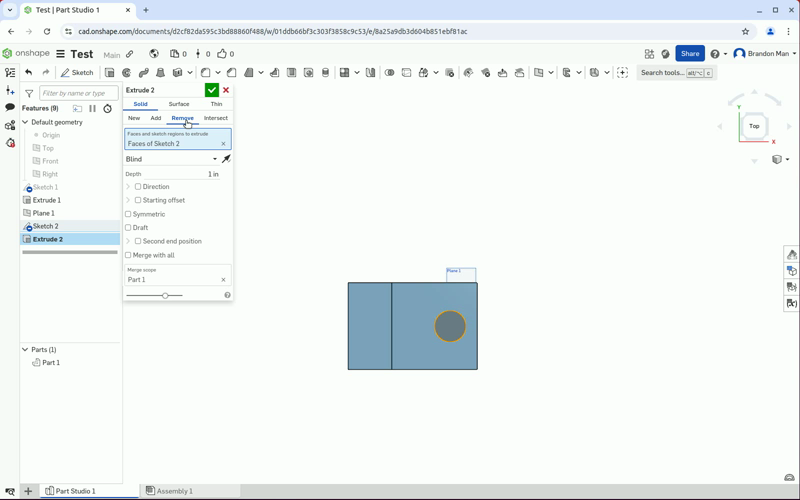
key(tab, 4)
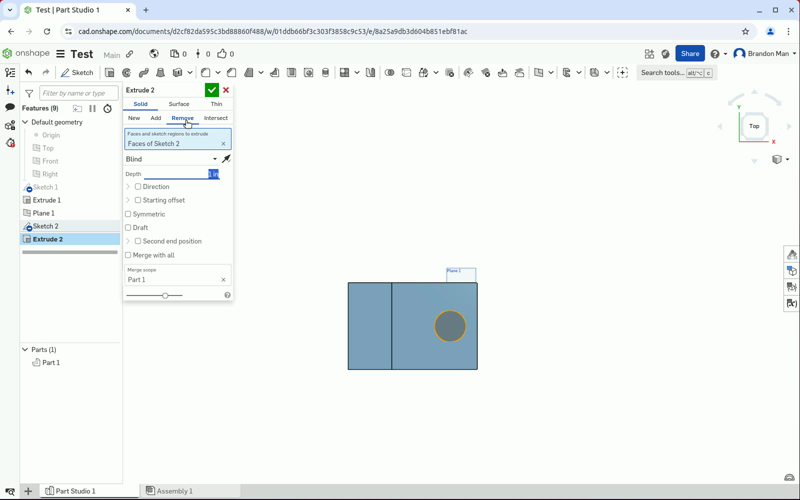
text(8.906)
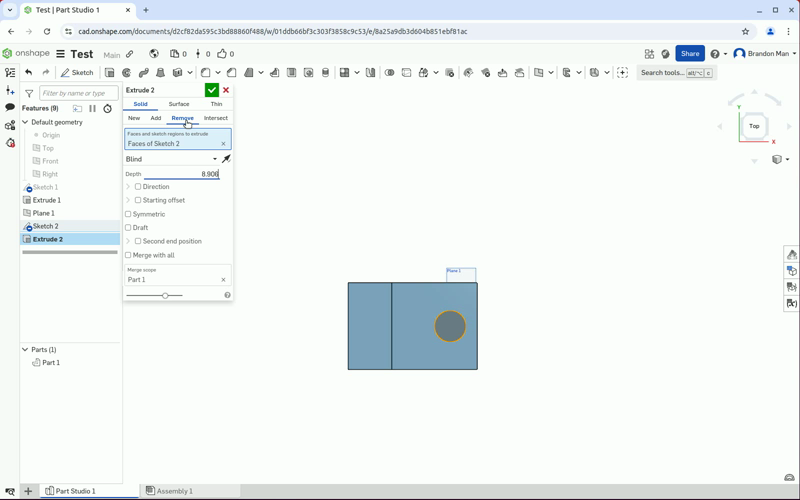
key(tab, 6)
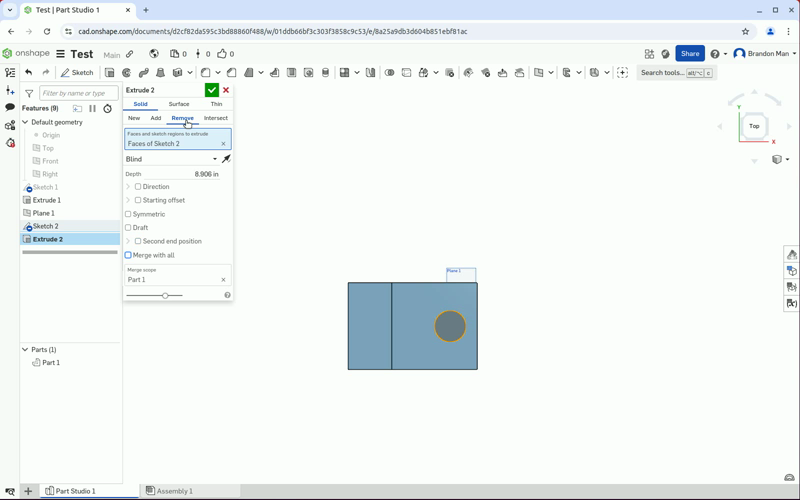
key(space)
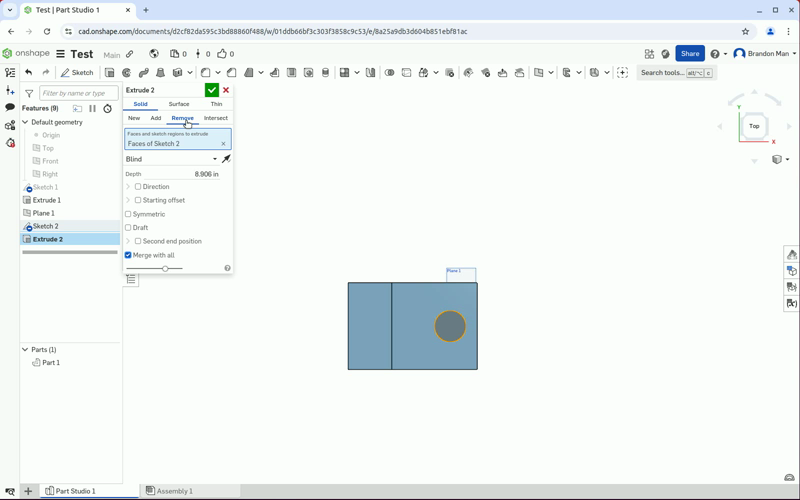
key(enter)
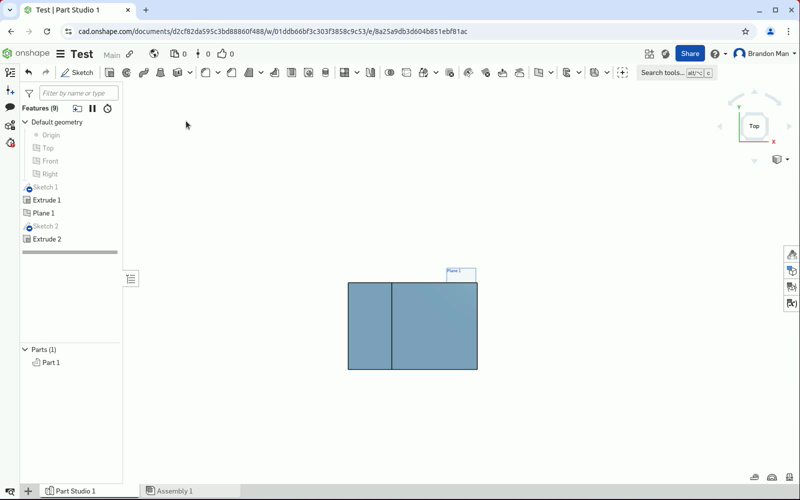
key(shift+h)
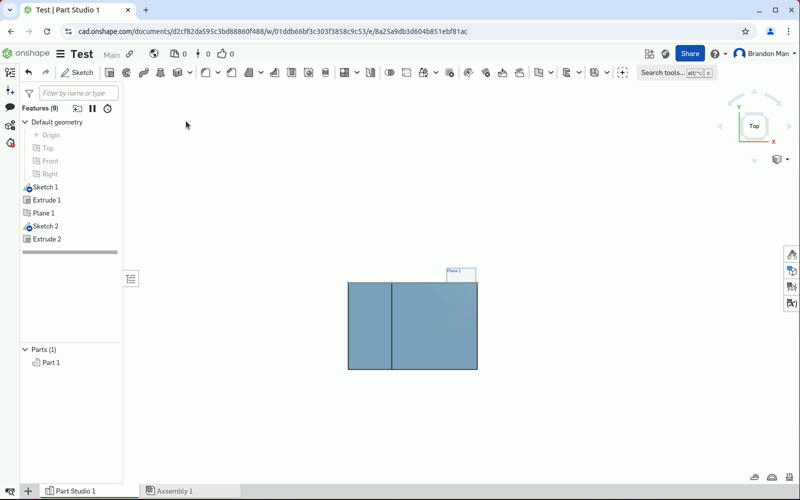
key(shift+h)
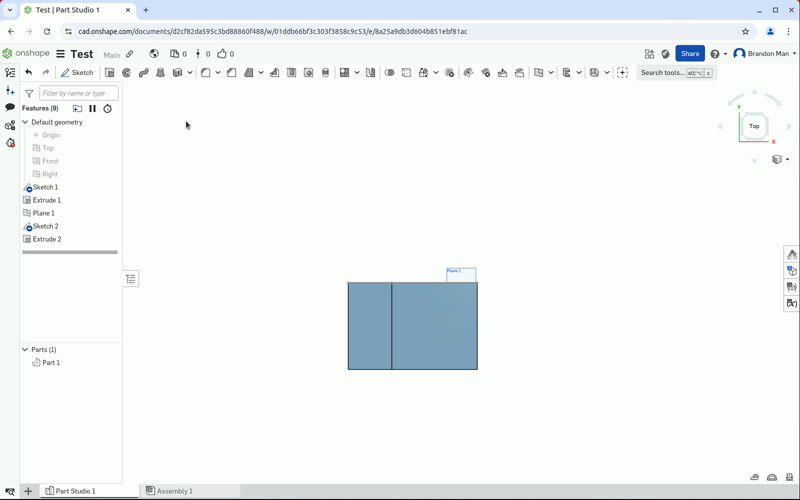
key(shift+7)
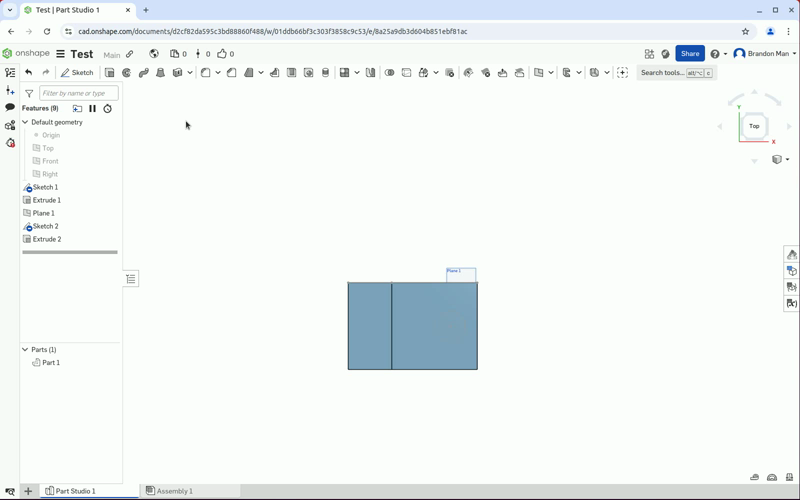
key(up, 3)
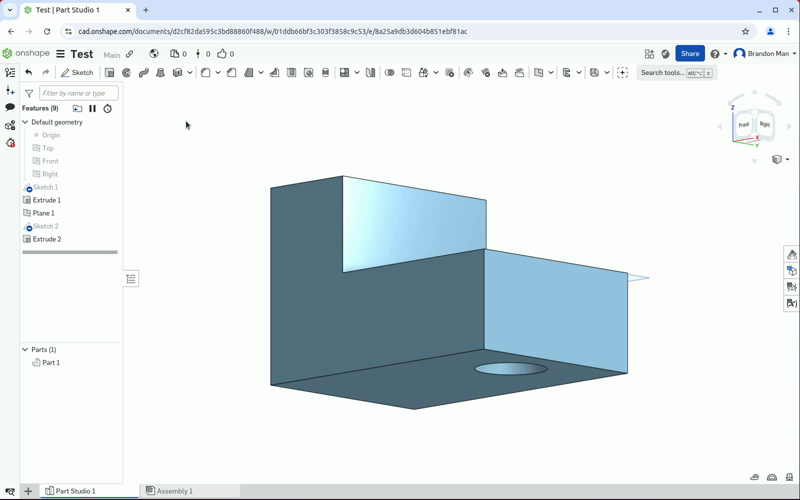
key(left, 3)
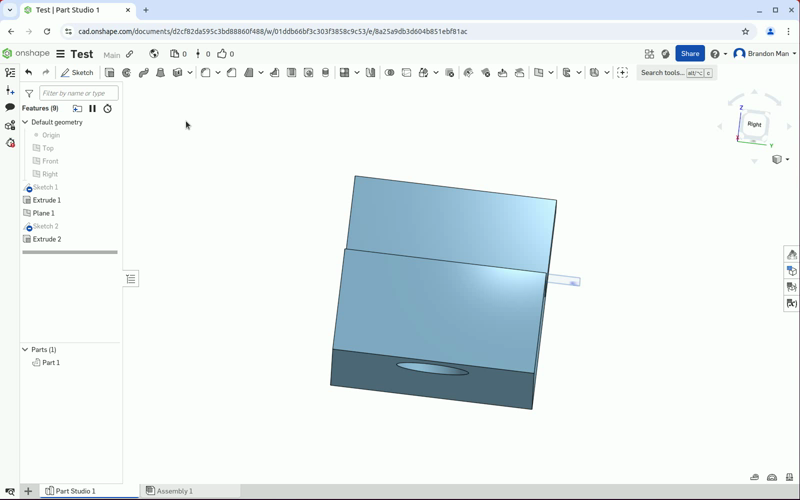
key(right, 3)
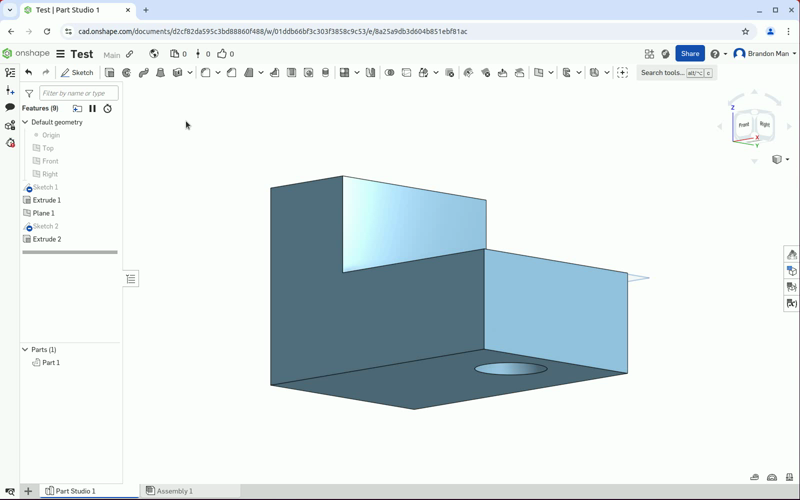
key(down, 3)
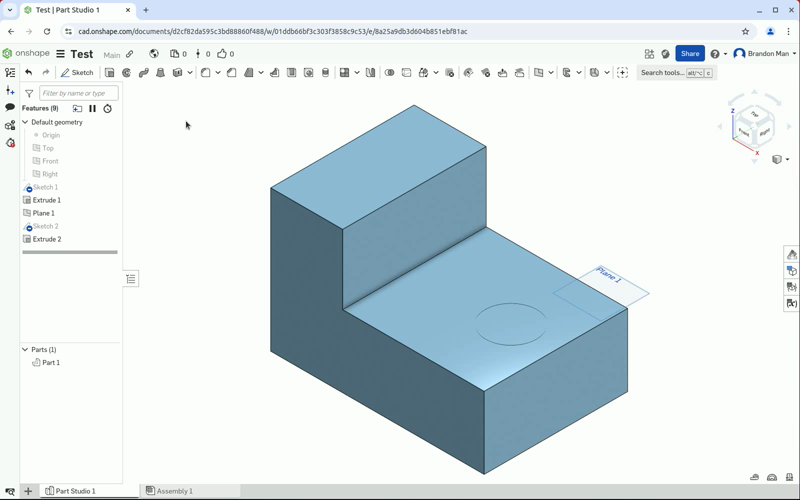
mouse_move(73, 189)
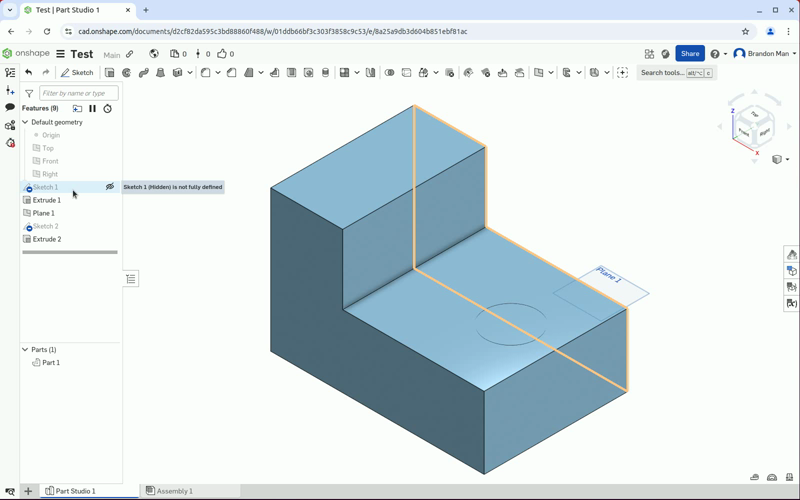
click(73, 189)